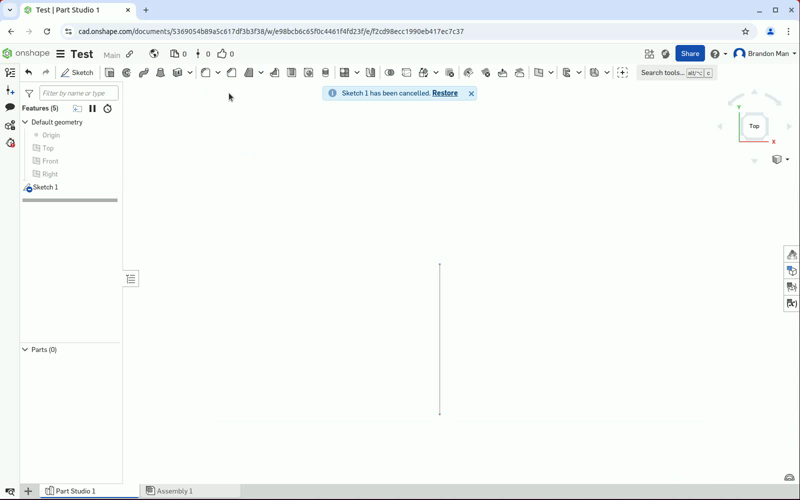
key(shift+h)
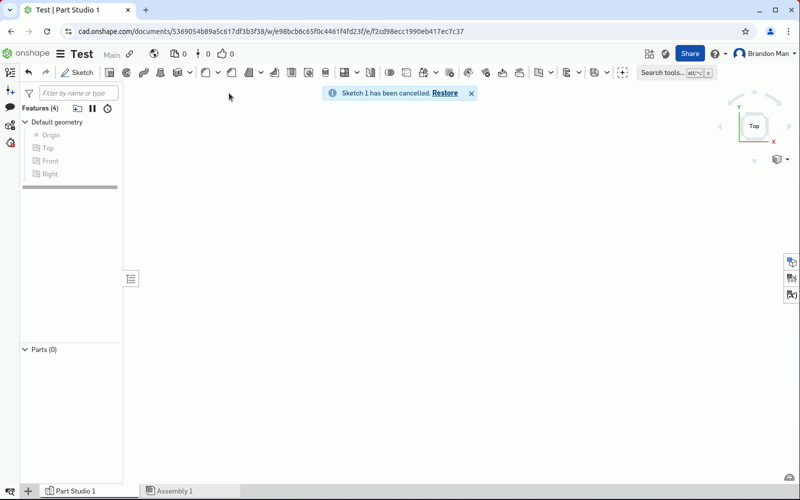
mouse_move(73, 352)
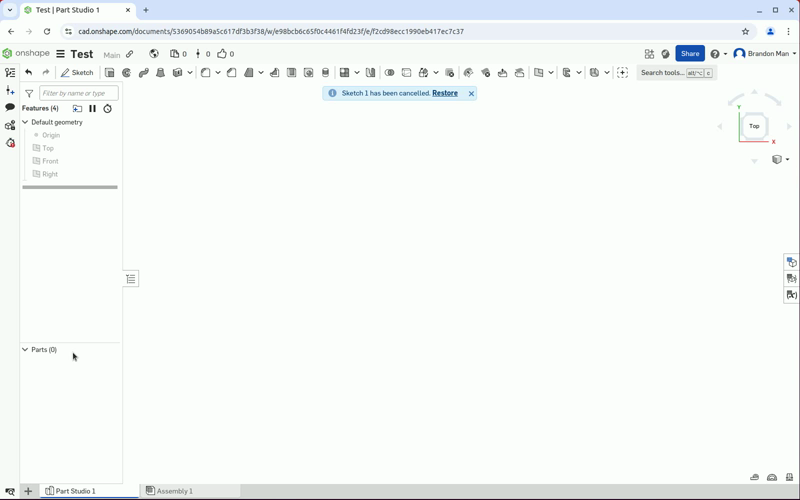
key(y)
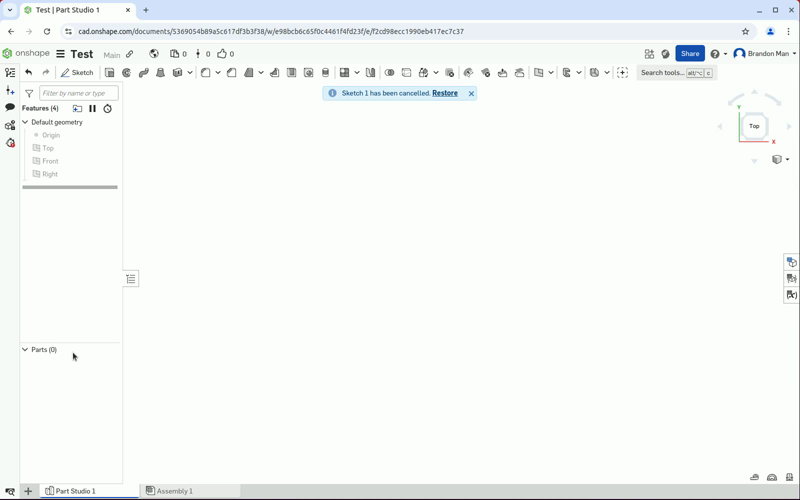
key(shift+p)
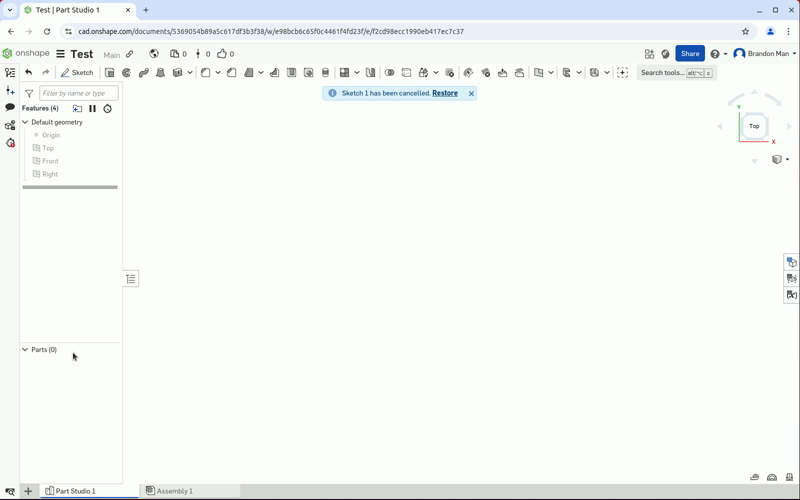
key(space)
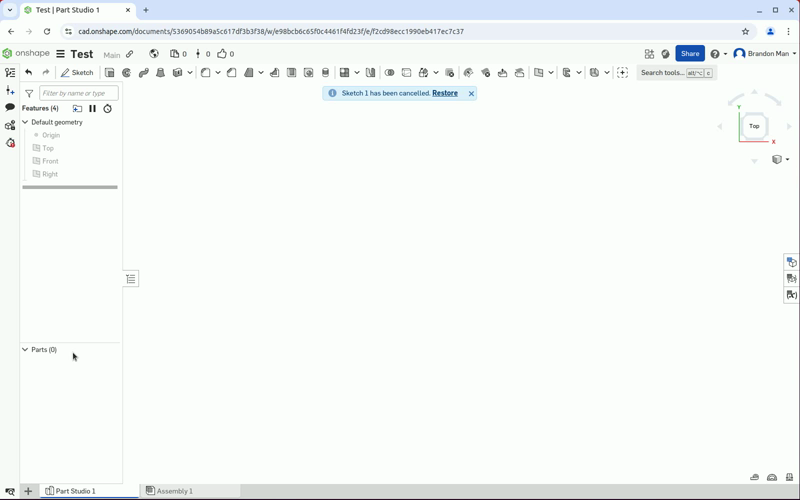
key_down(shift)
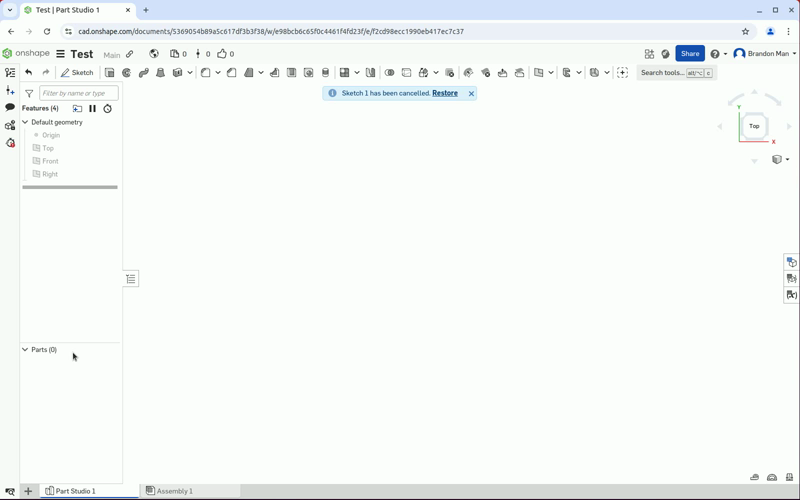
key(up)
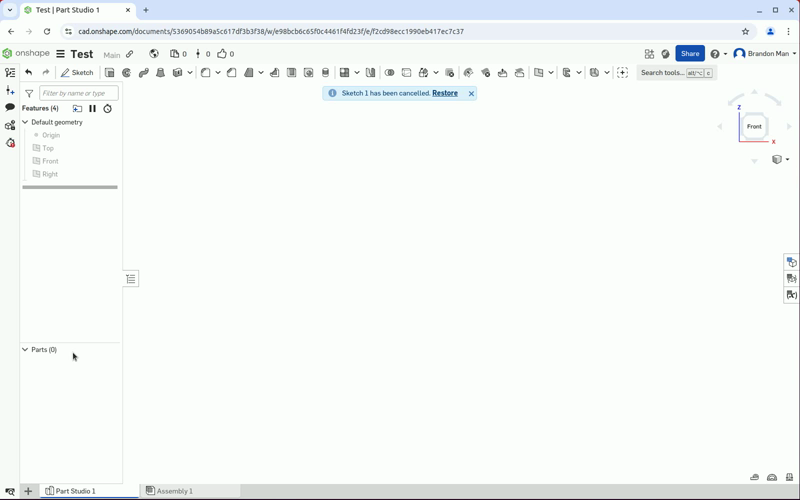
key_up(shift)
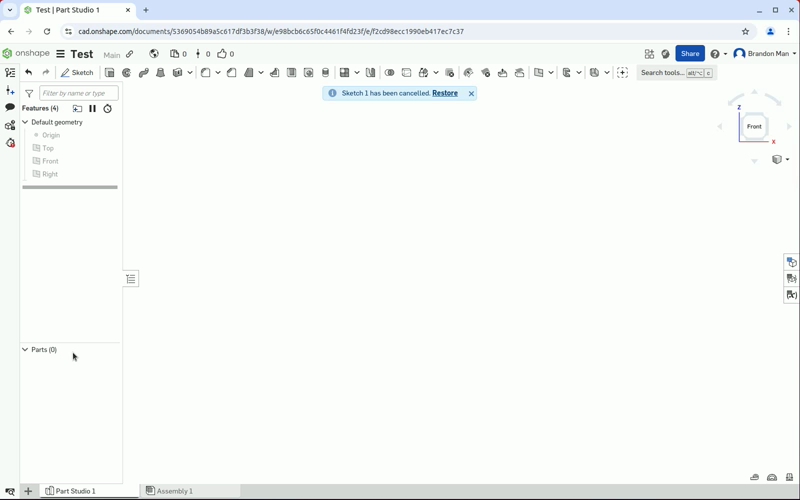
mouse_move(73, 352)
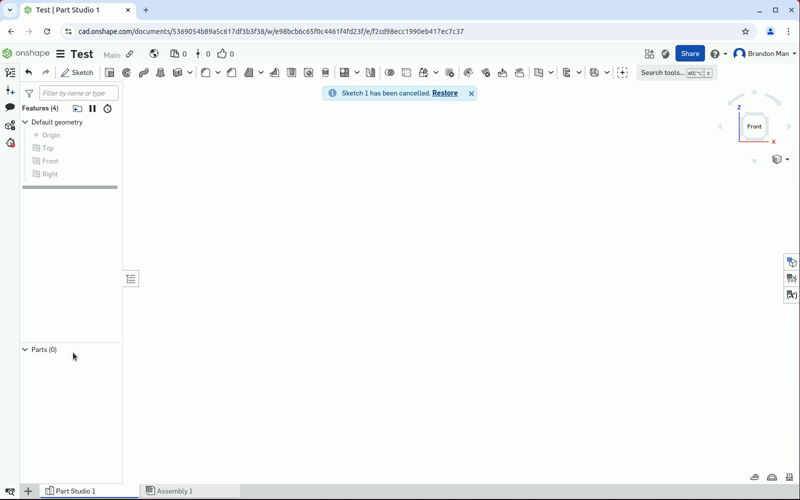
key(shift+y)
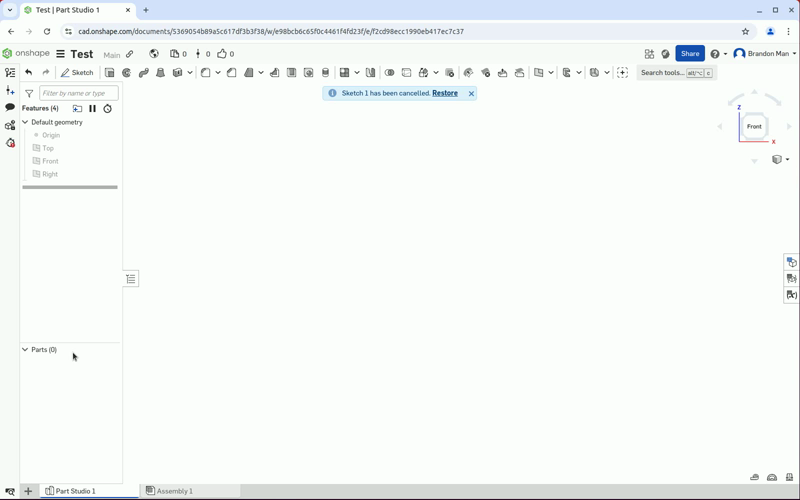
key(shift+s)
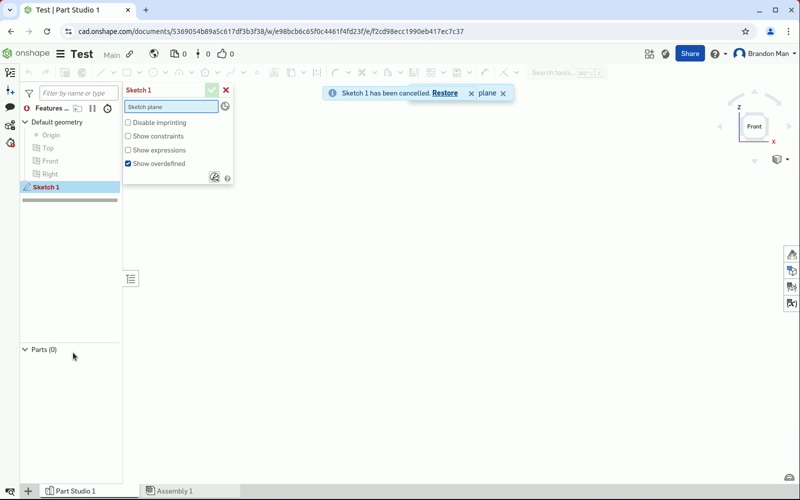
mouse_move(73, 163)
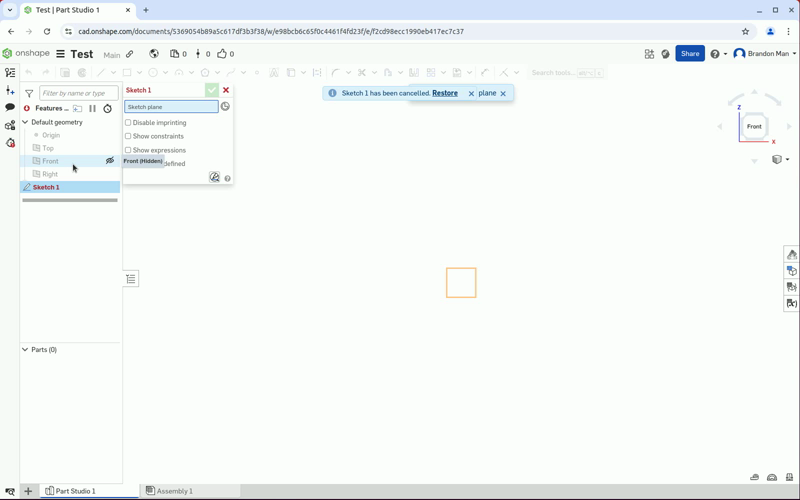
click(73, 163)
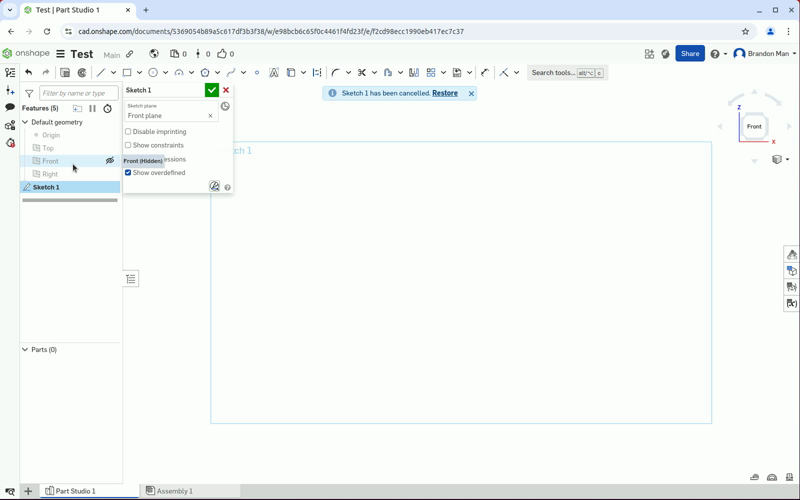
mouse_move(73, 352)
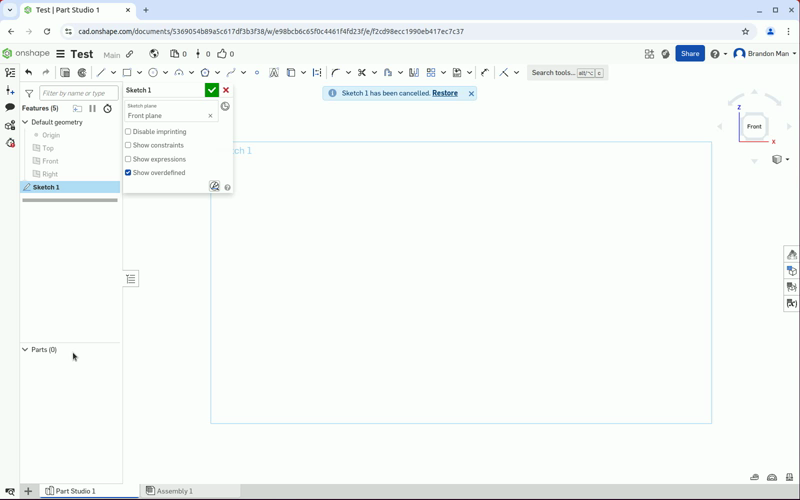
key(y)
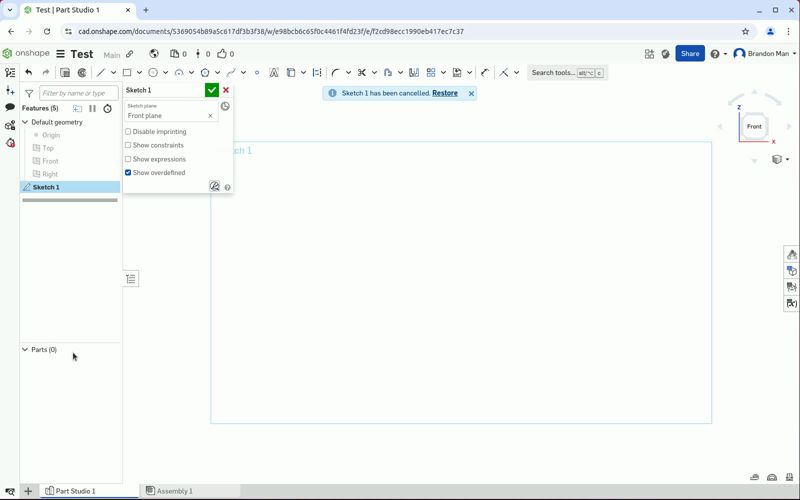
key(l)
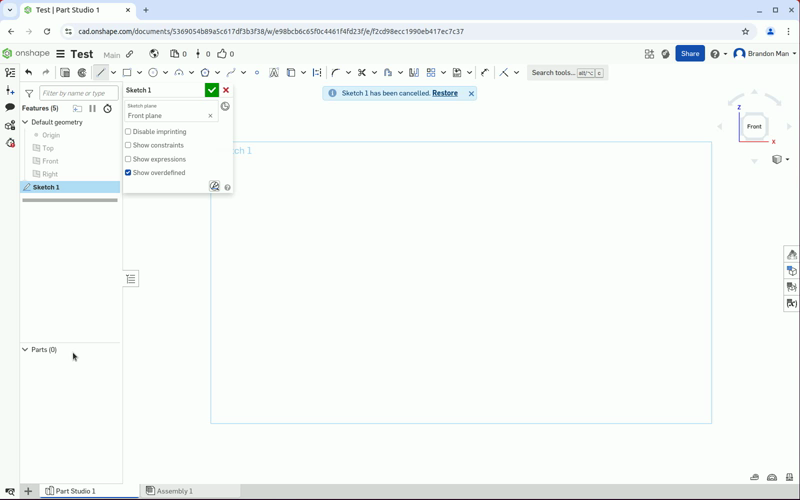
key_down(shift)
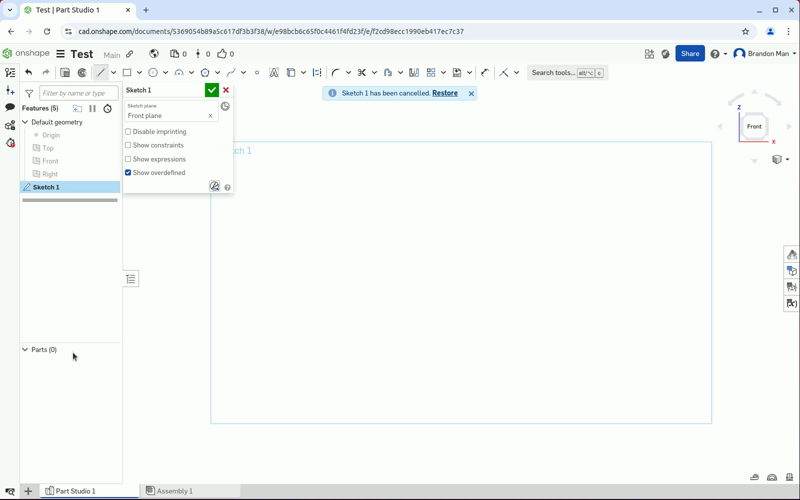
mouse_move(348, 220)
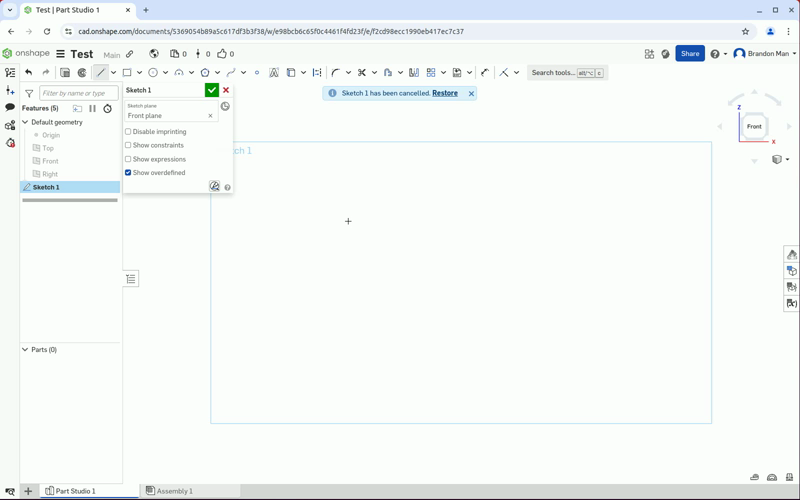
click(348, 220)
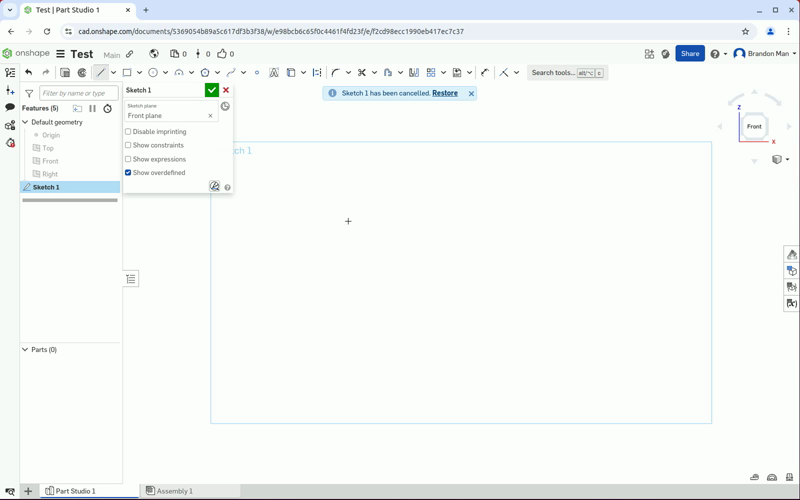
key_up(shift)
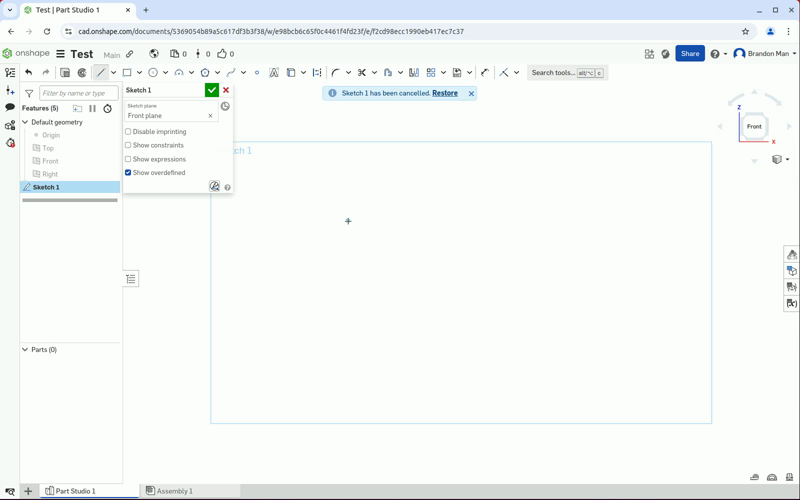
key_down(shift)
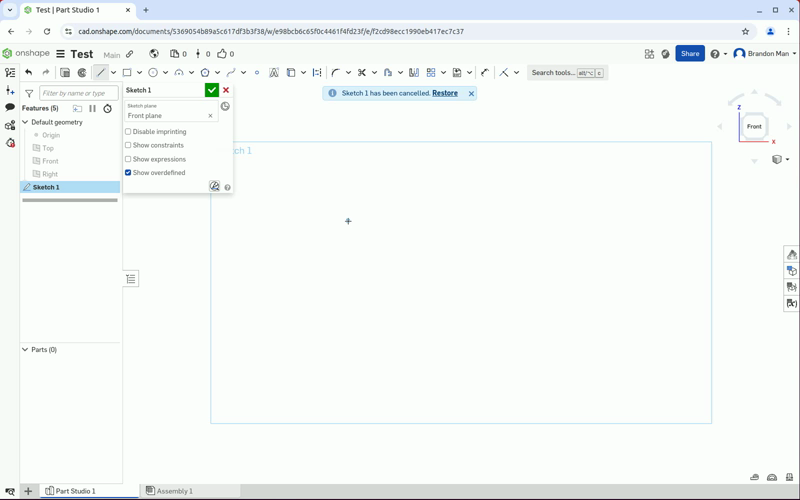
mouse_move(378, 220)
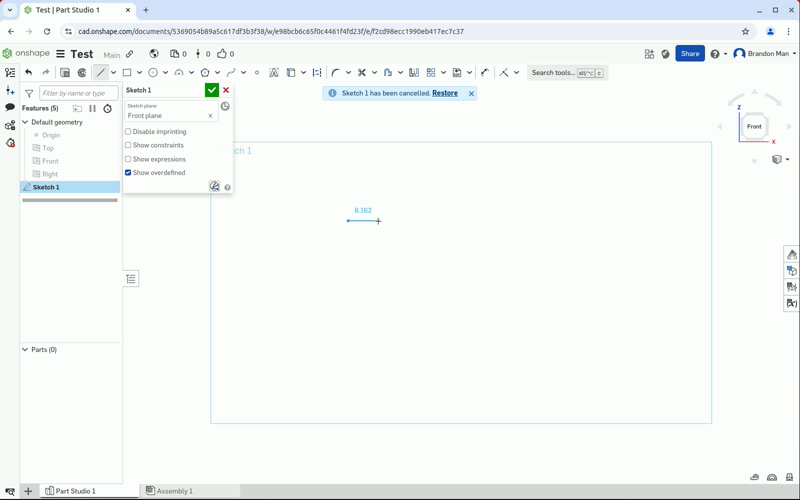
mouse_move(392, 220)
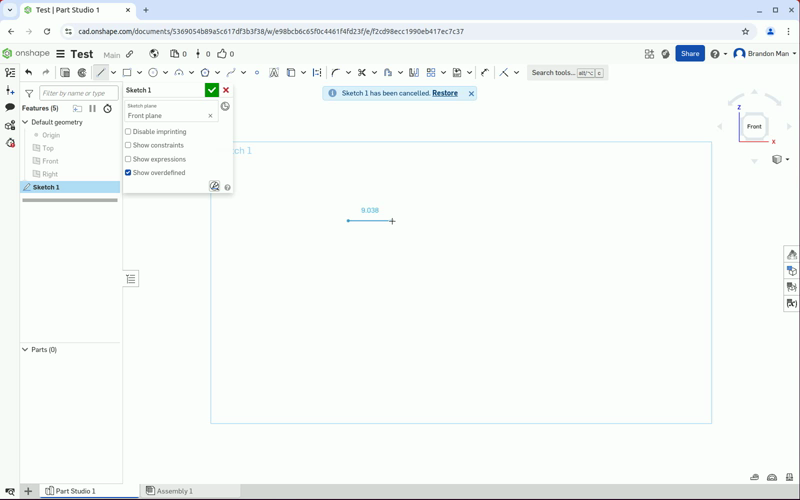
click(392, 220)
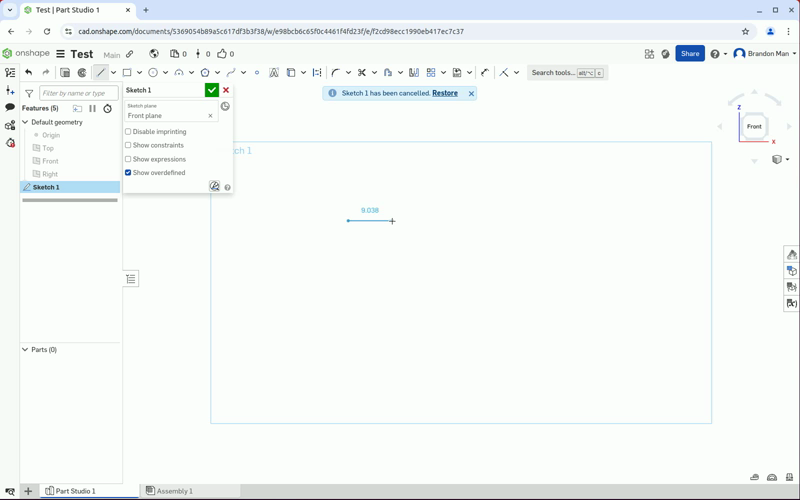
key_up(shift)
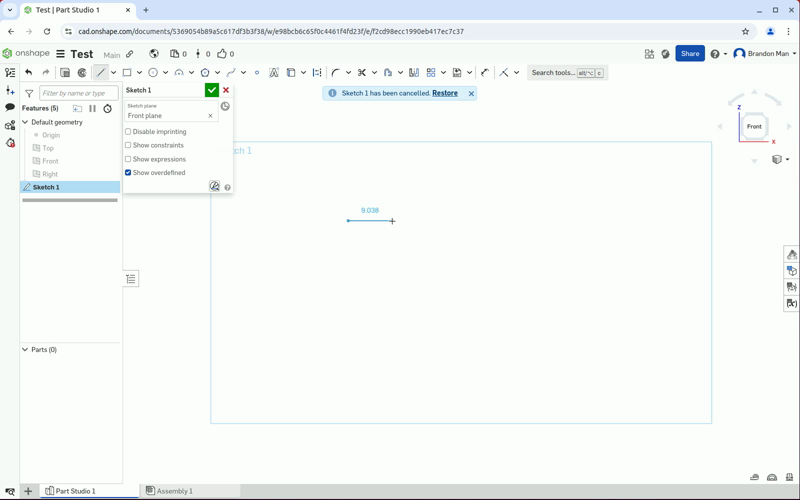
key_down(shift)
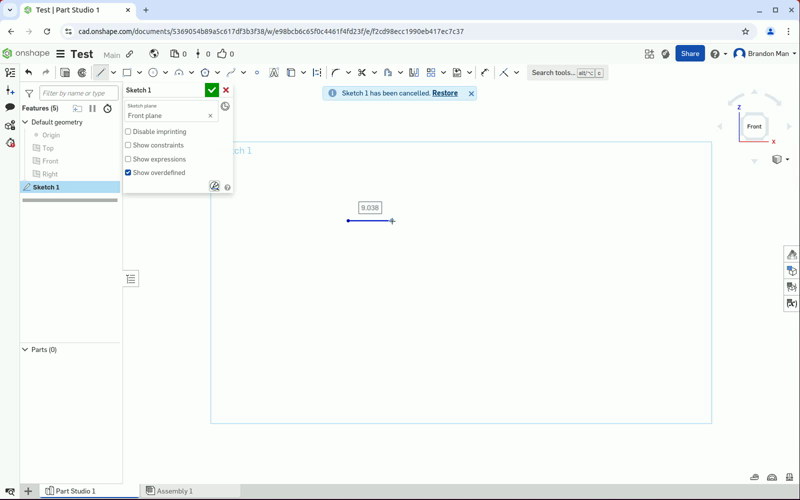
mouse_move(422, 220)
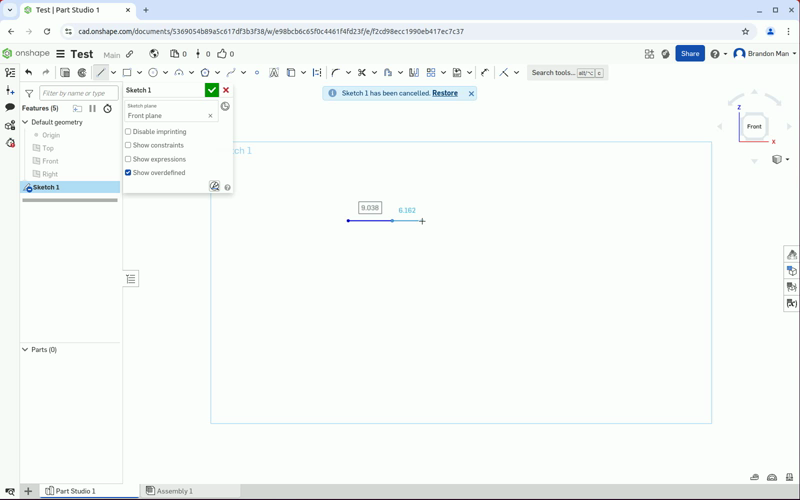
mouse_move(392, 176)
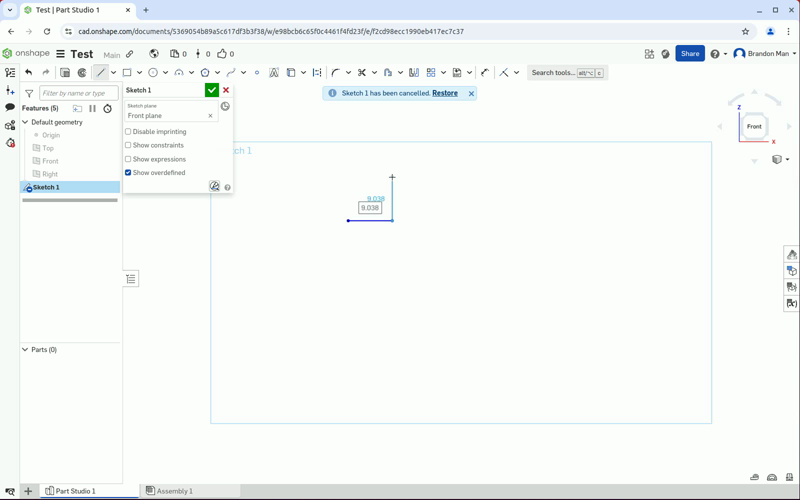
click(392, 176)
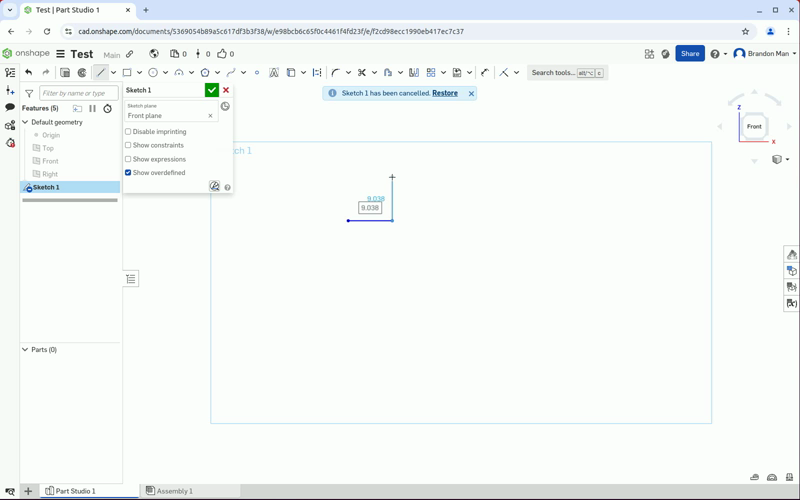
key_up(shift)
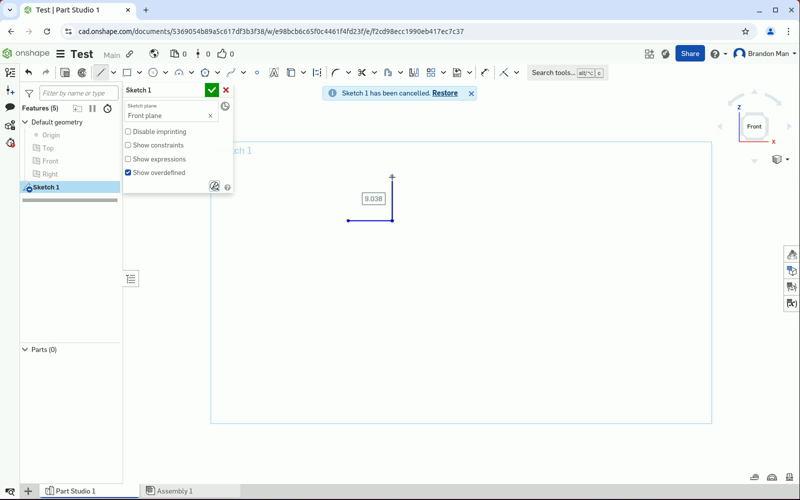
key_down(shift)
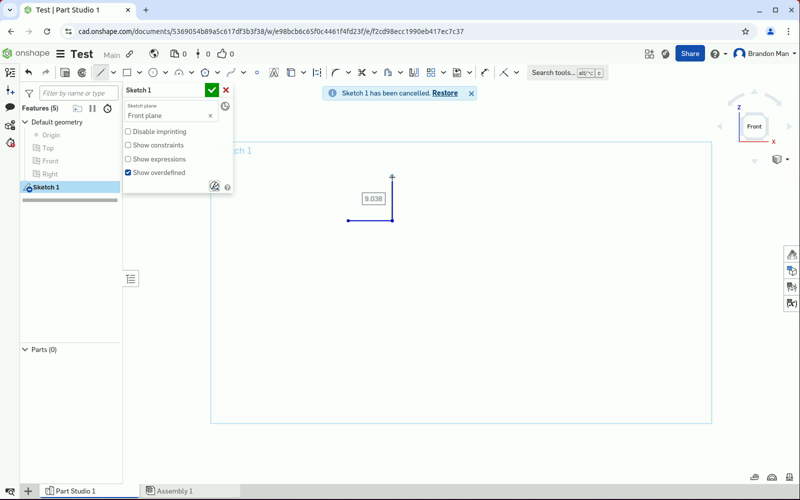
mouse_move(422, 176)
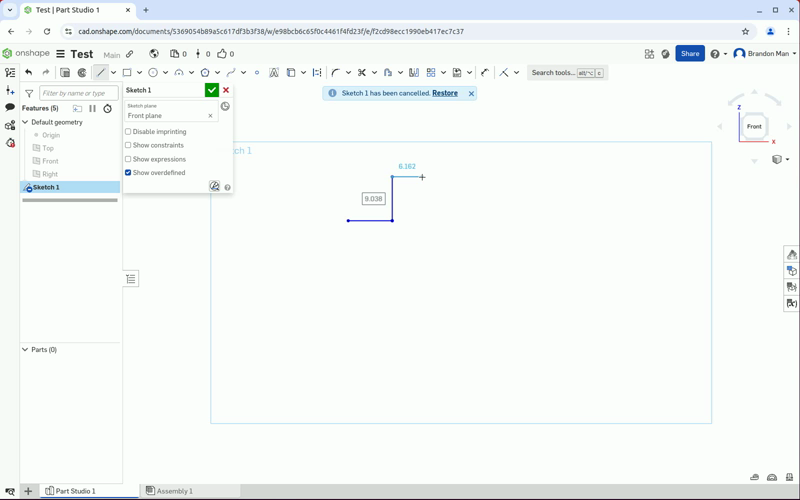
mouse_move(348, 176)
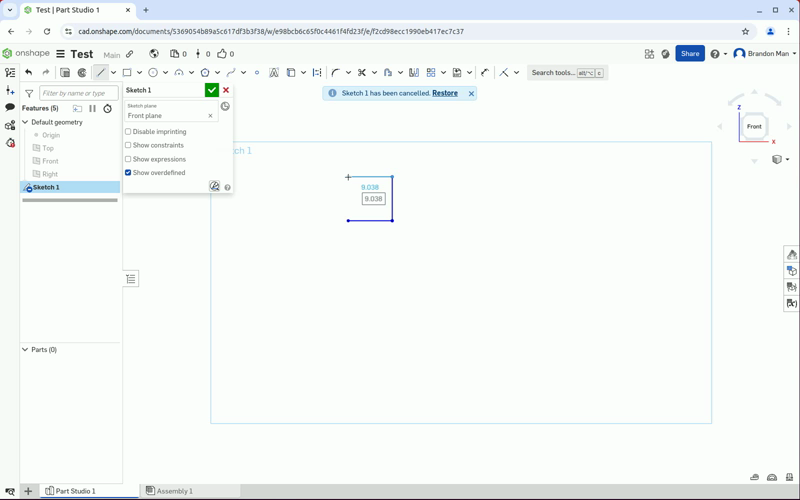
click(348, 176)
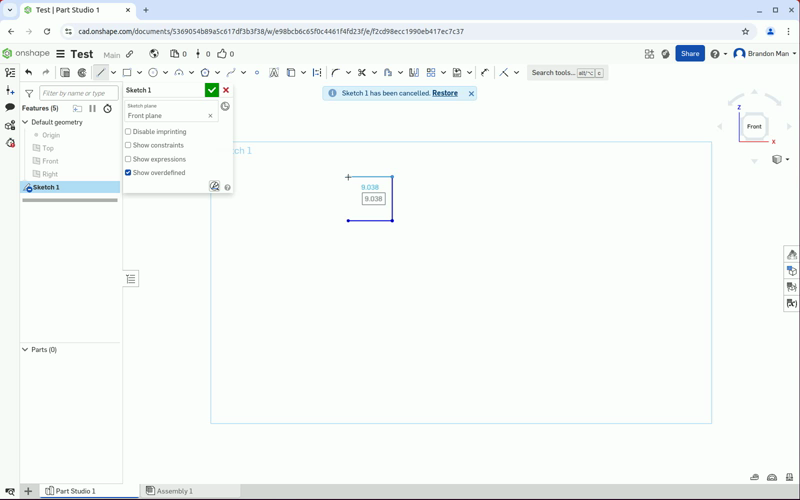
key_up(shift)
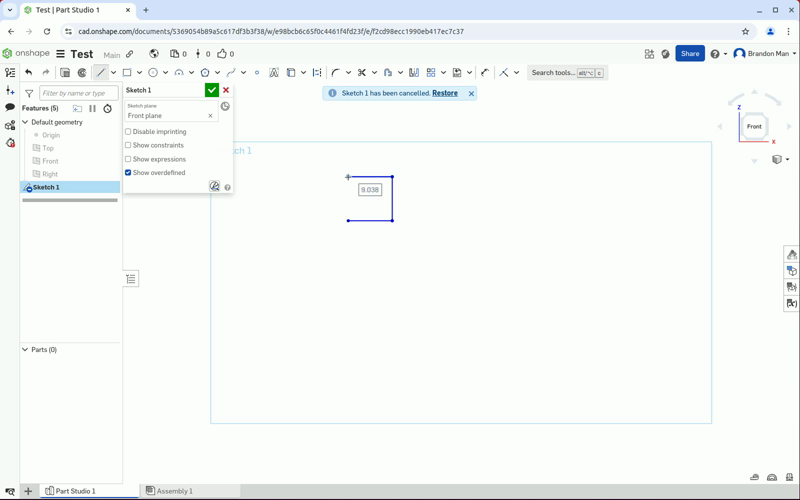
mouse_move(378, 176)
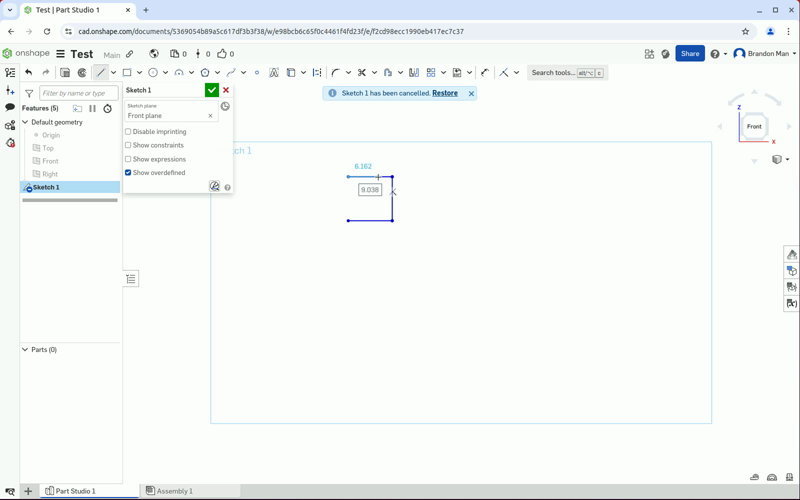
key_down(shift)
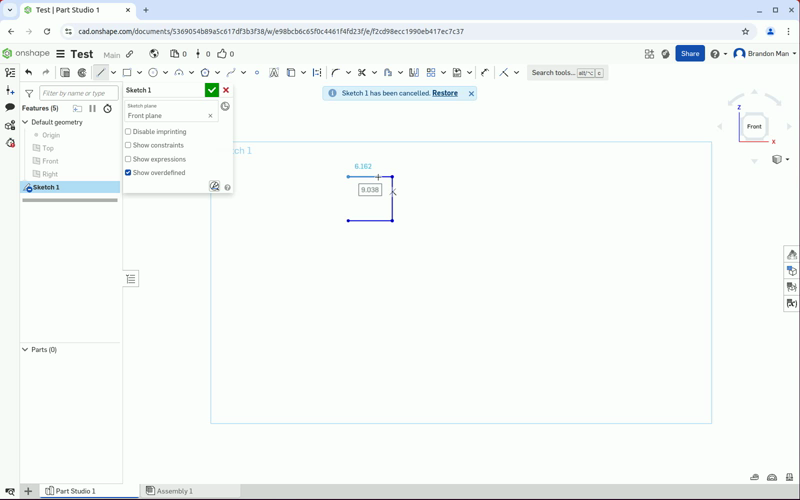
mouse_move(348, 220)
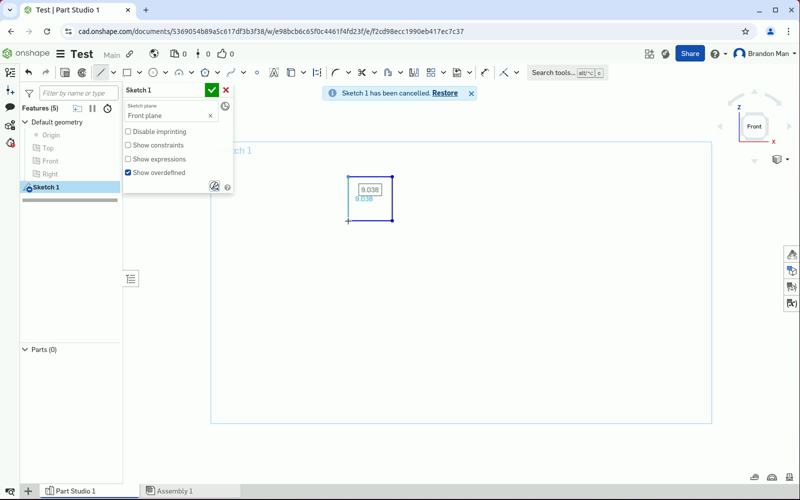
key_up(shift)
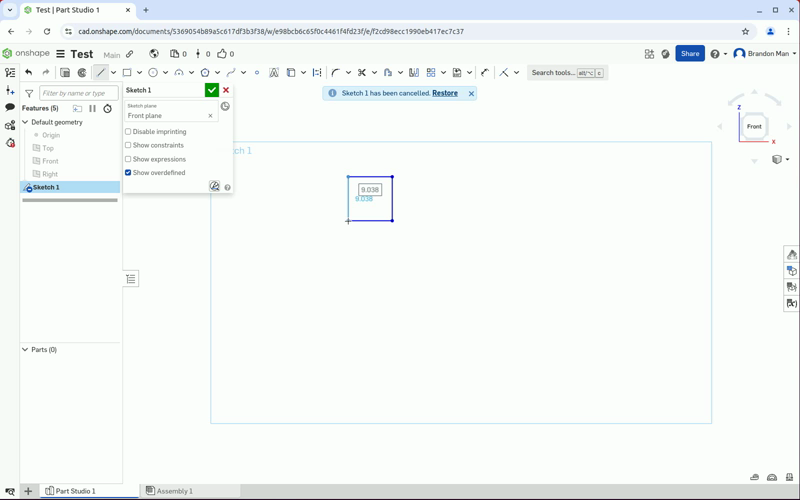
click(348, 220)
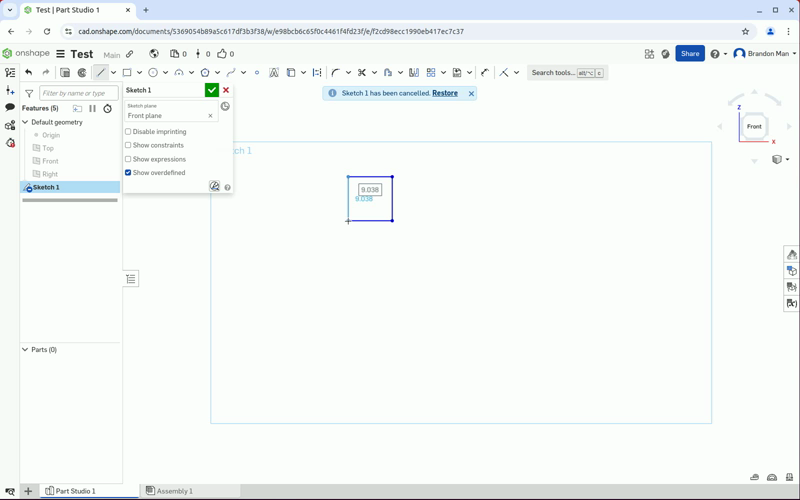
key(esc)
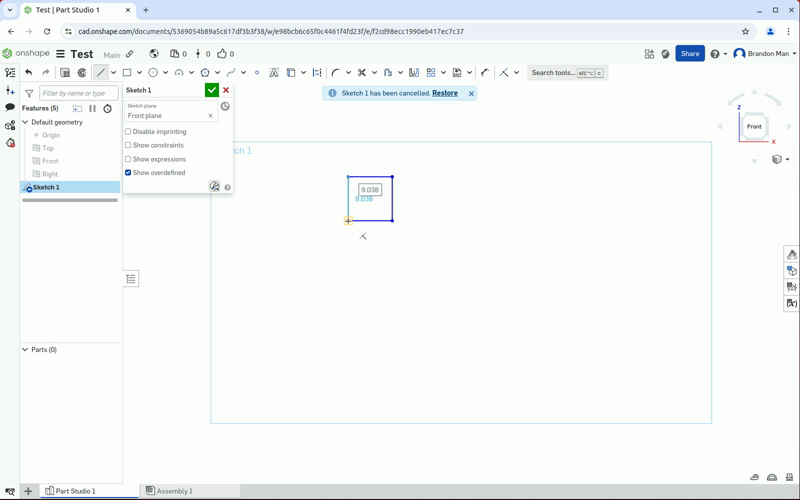
mouse_move(356, 180)
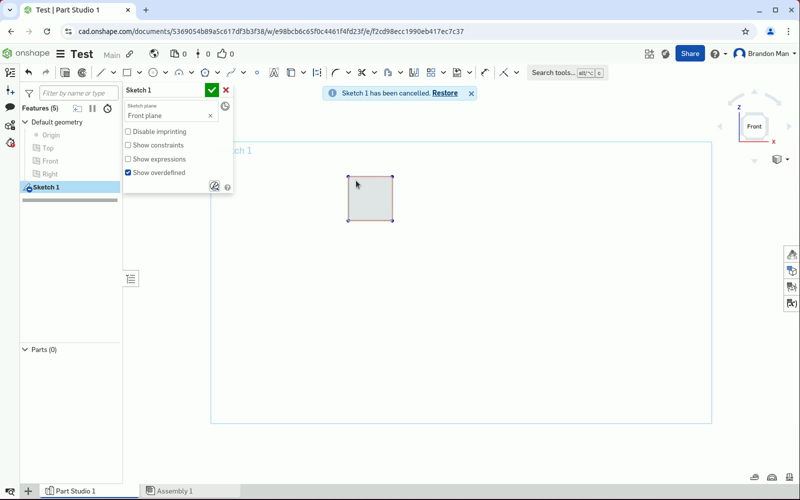
click(356, 180)
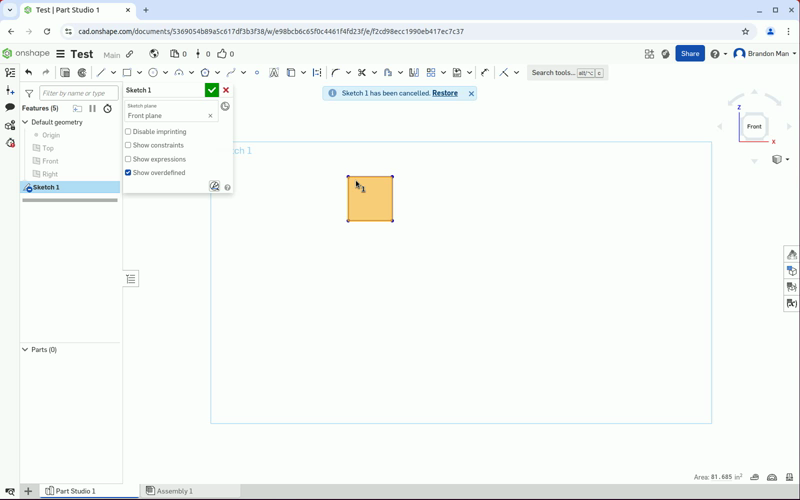
mouse_move(73, 352)
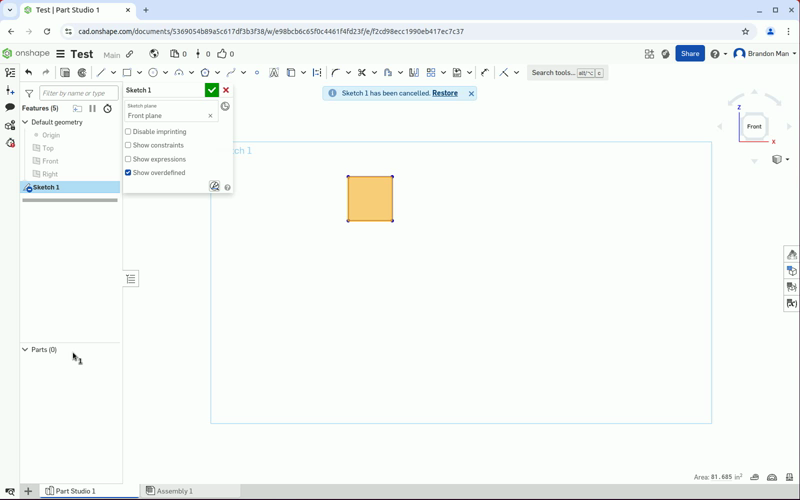
key(shift+y)
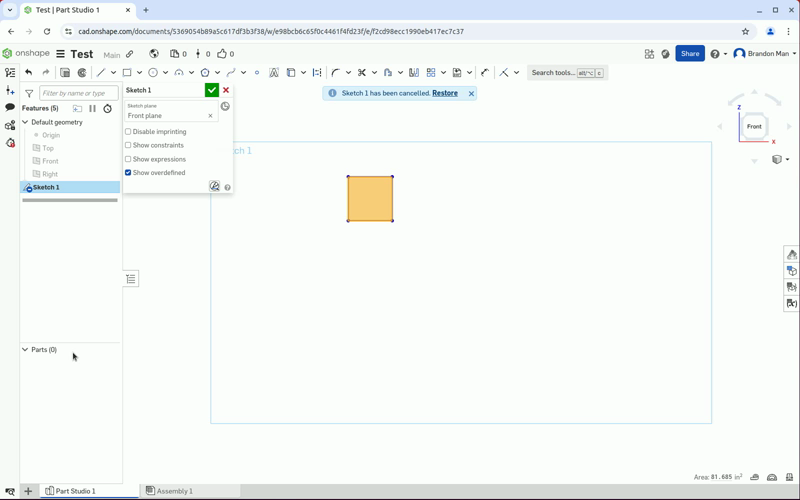
key(shift+e)
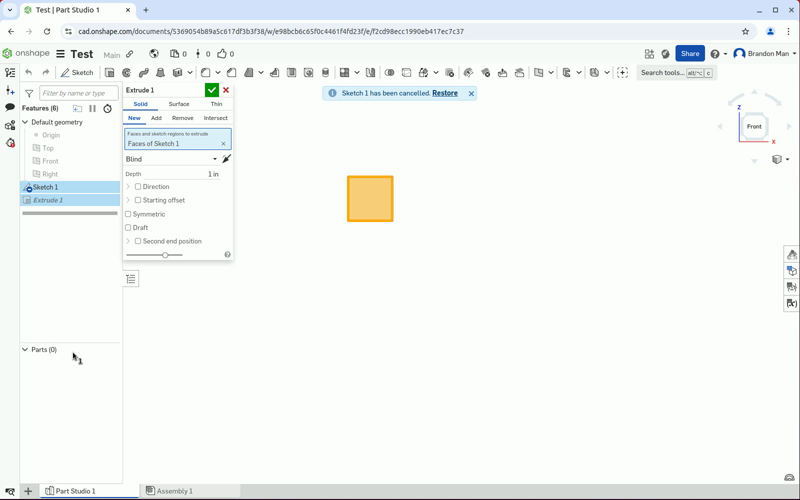
mouse_move(143, 106)
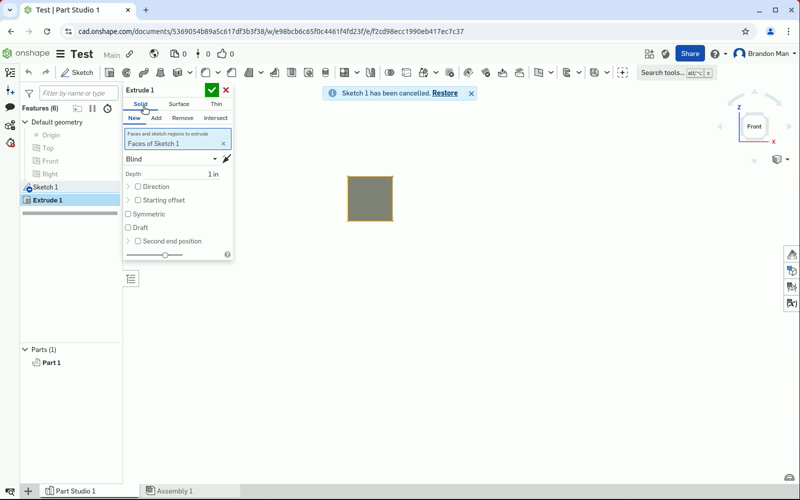
click(143, 106)
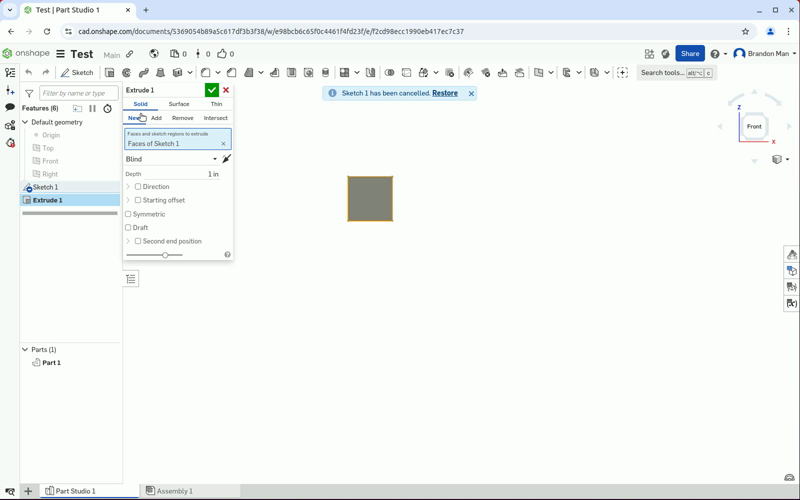
mouse_move(137, 120)
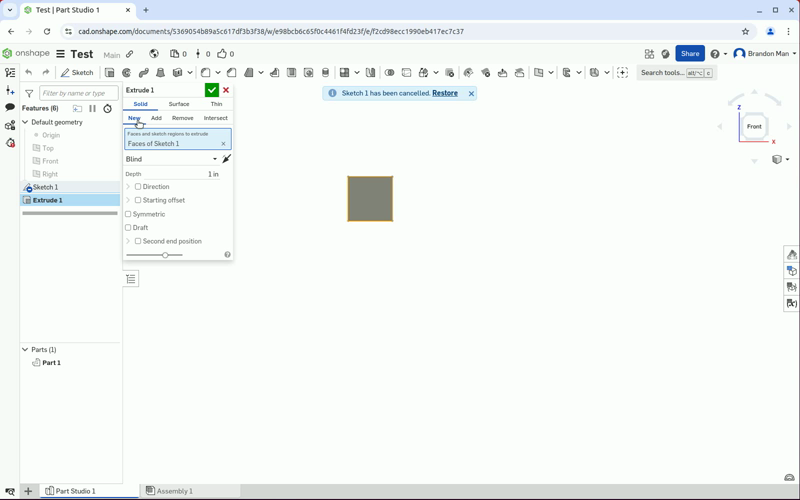
click(137, 120)
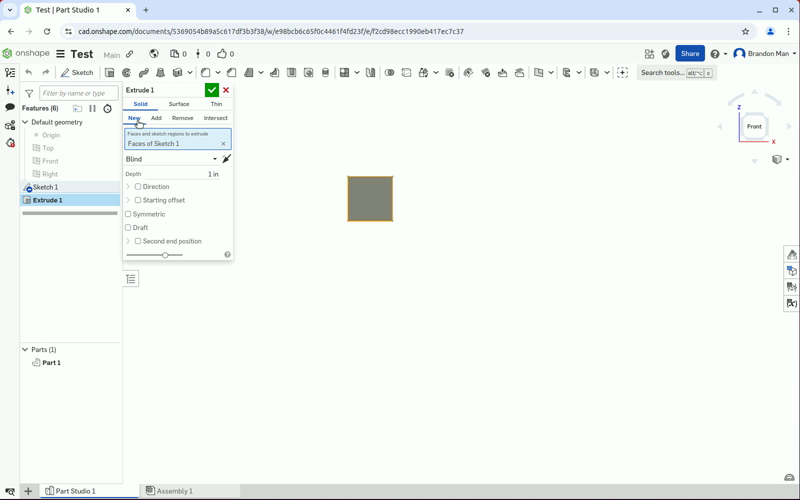
key(tab, 4)
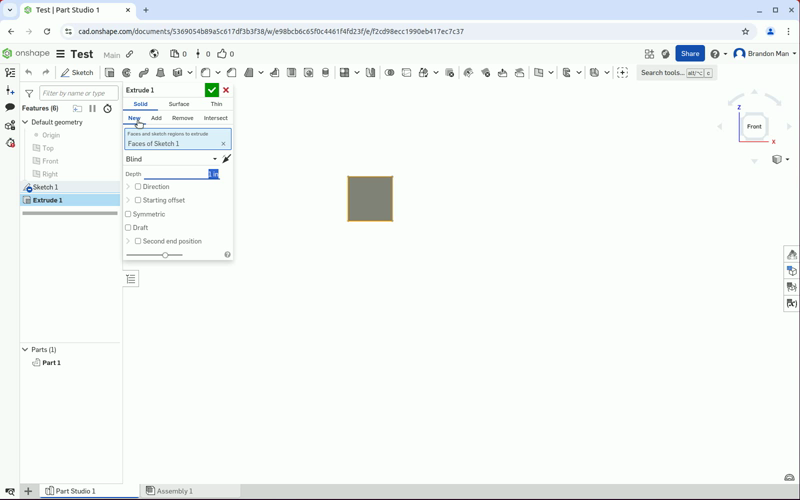
text(8.906)
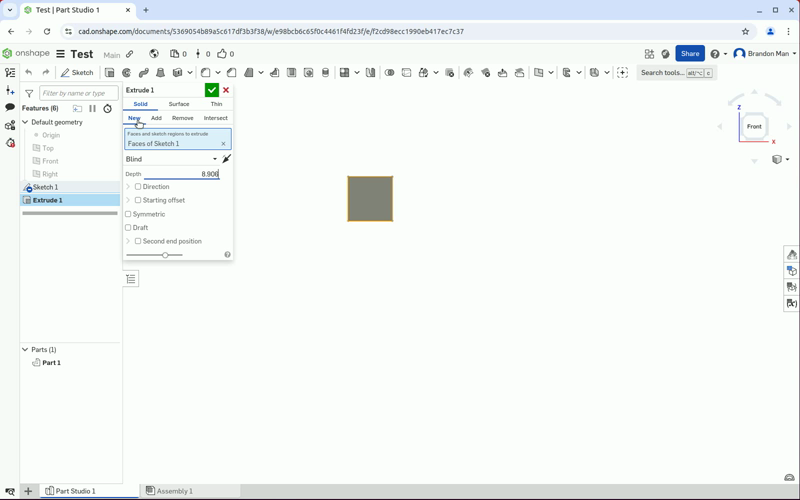
key(enter)
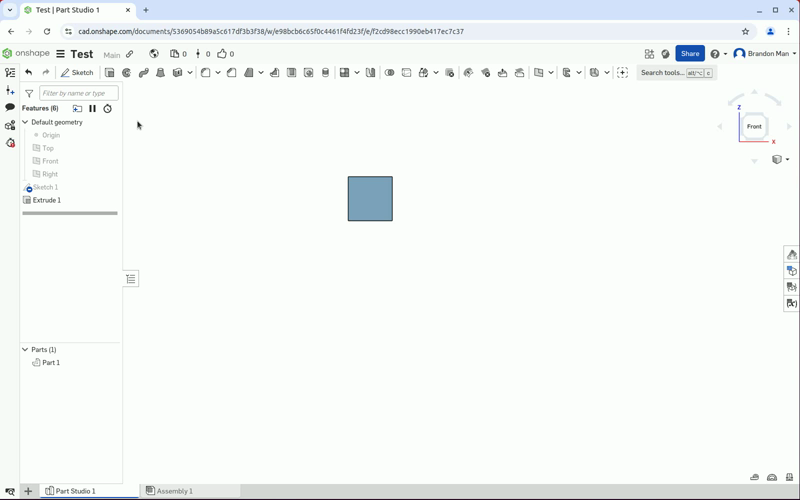
key(shift+h)
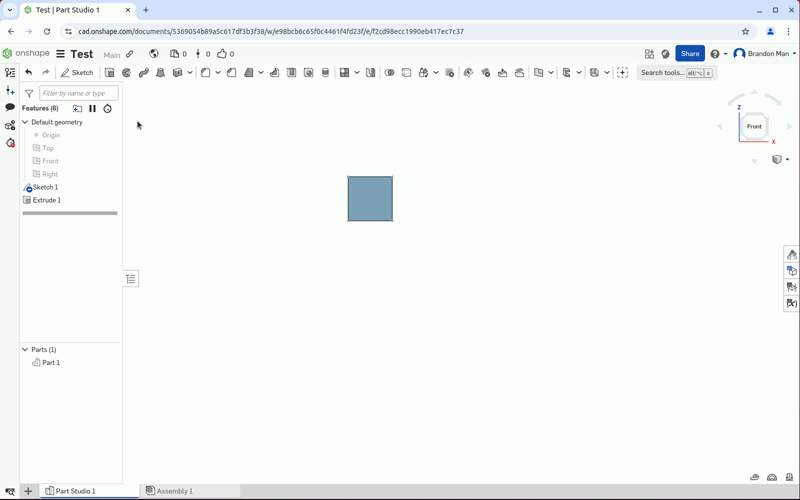
key(shift+h)
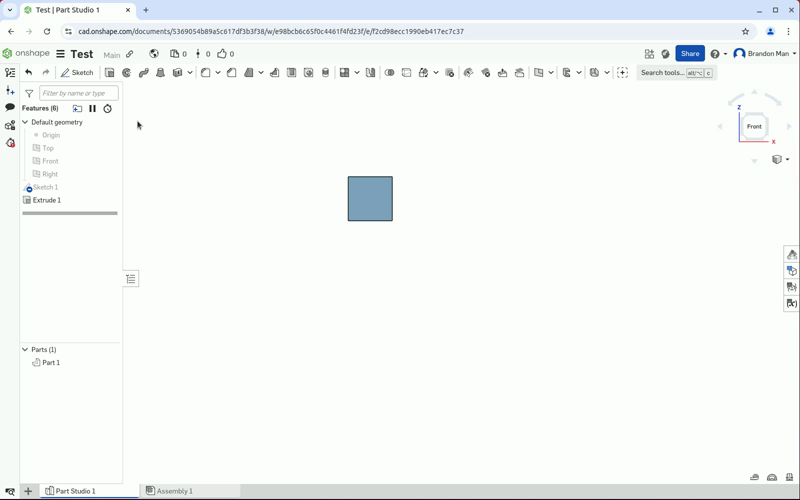
mouse_move(73, 189)
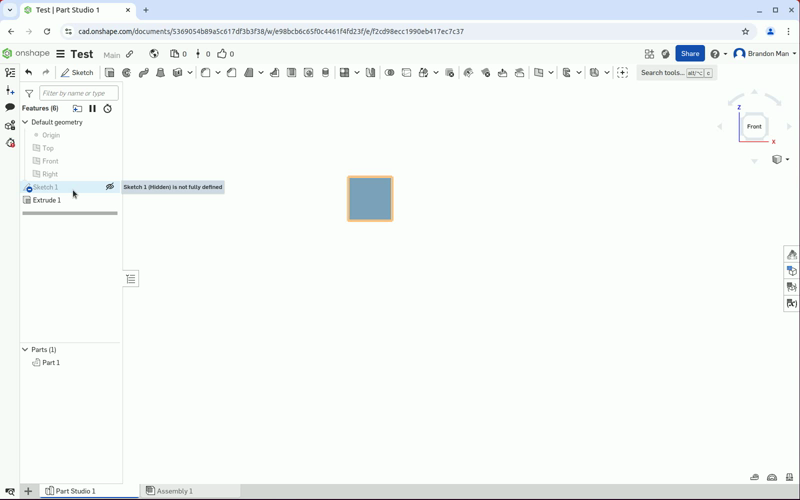
click(73, 189)
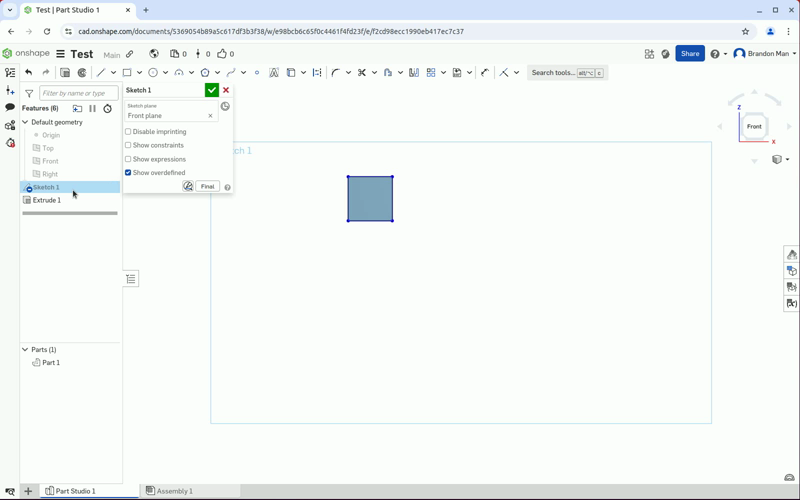
mouse_move(229, 92)
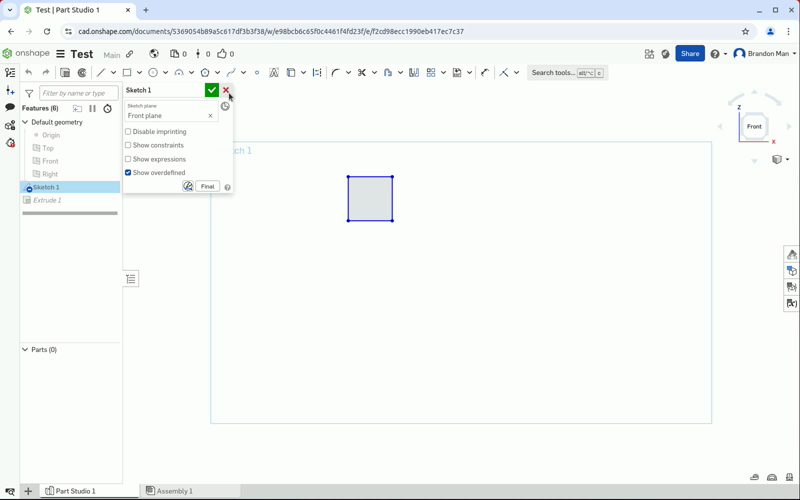
click(229, 92)
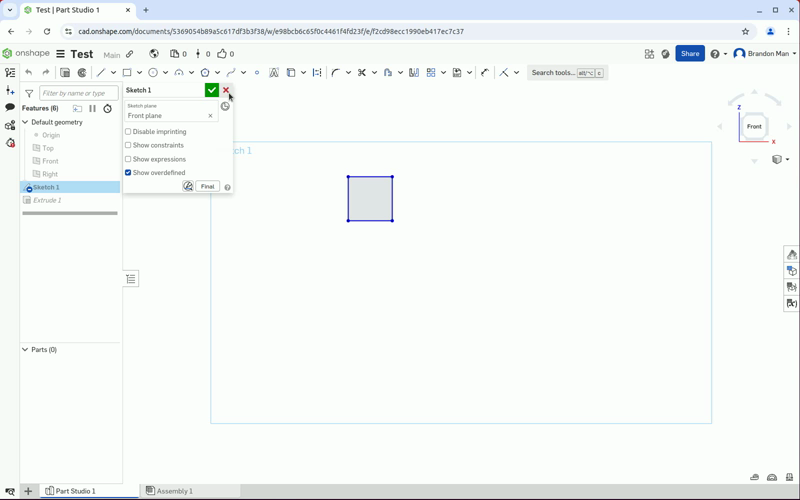
key(shift+s)
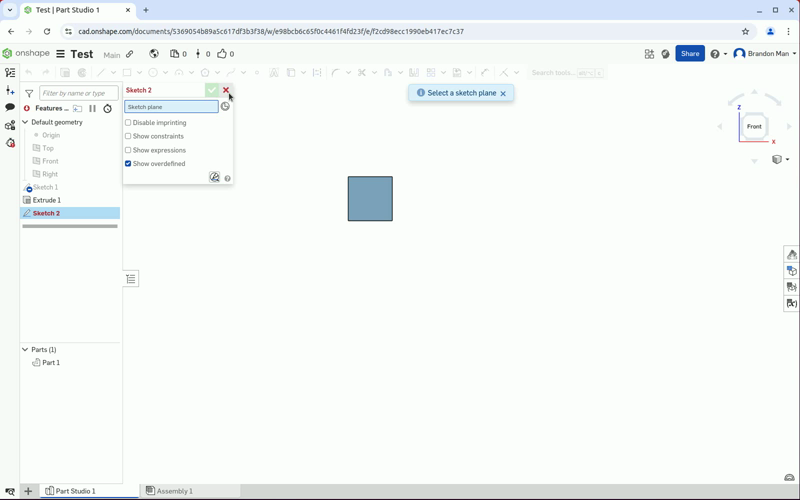
mouse_move(73, 163)
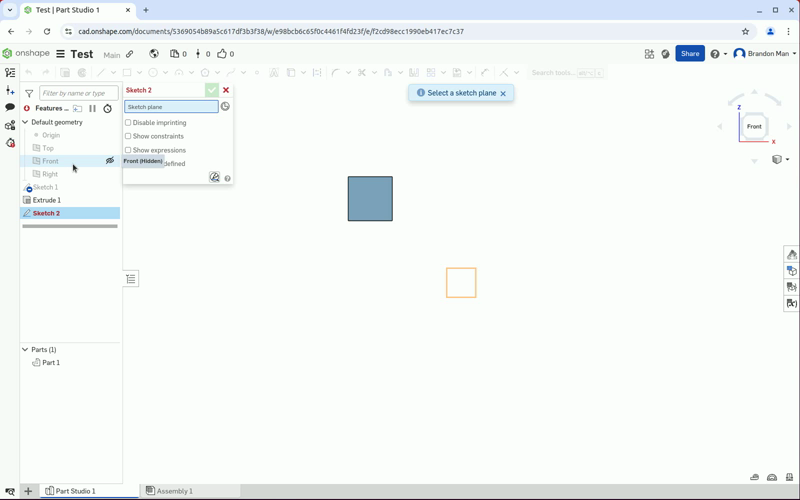
click(73, 163)
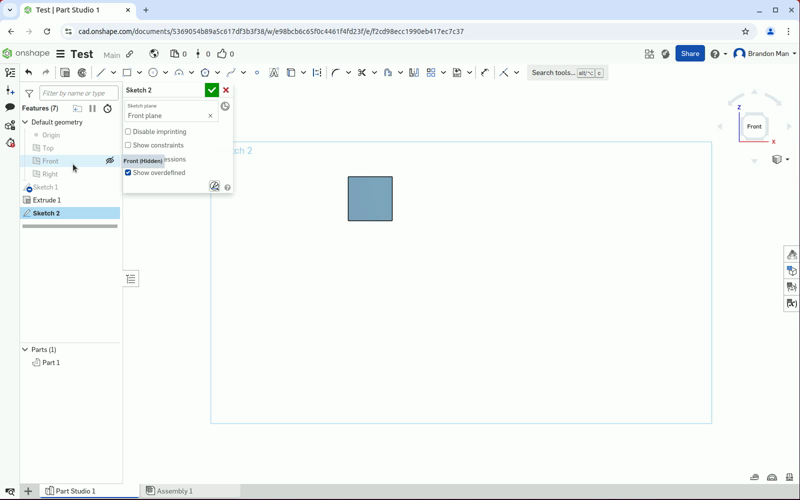
mouse_move(73, 352)
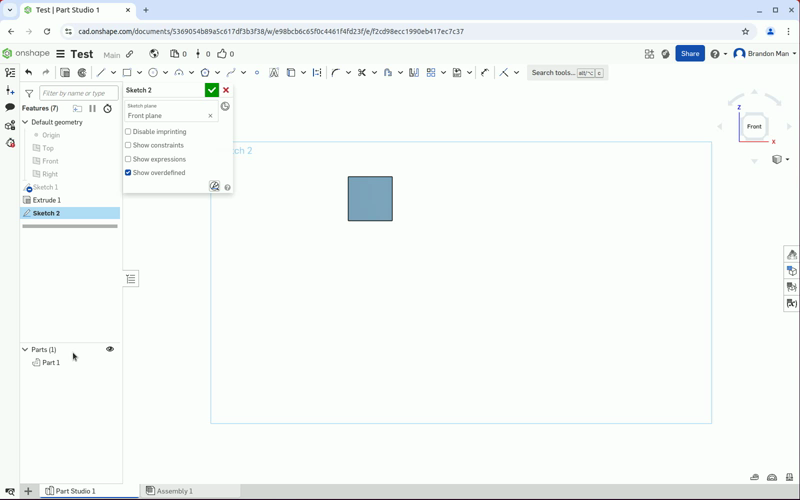
key(y)
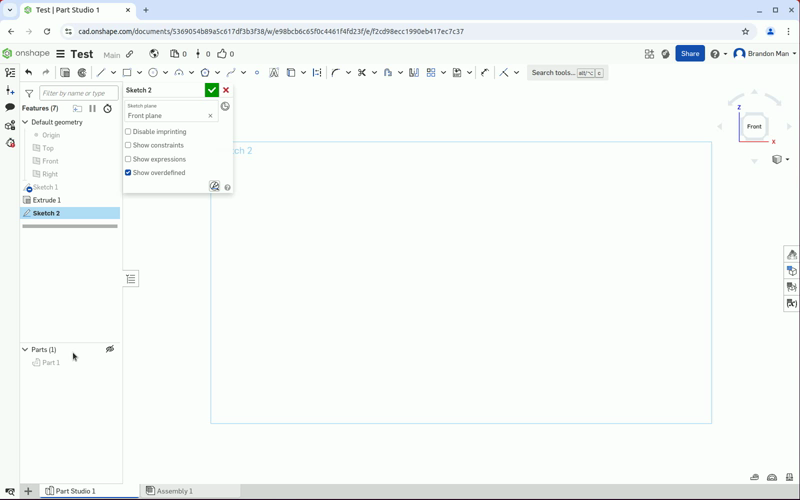
key(l)
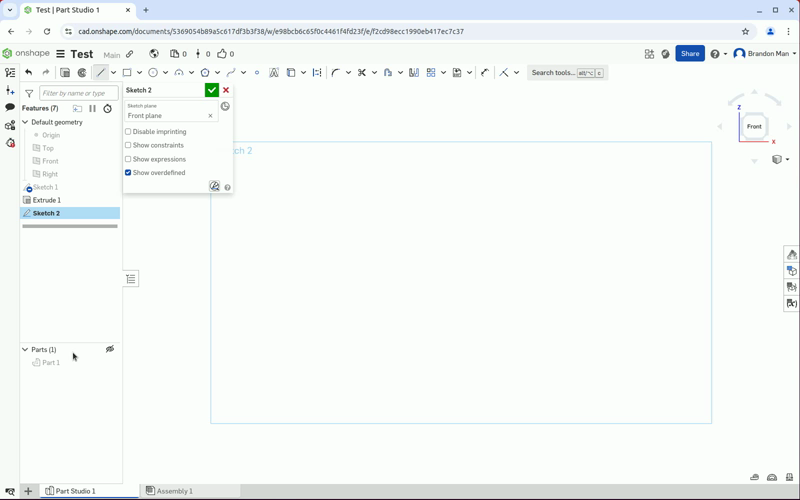
key_down(shift)
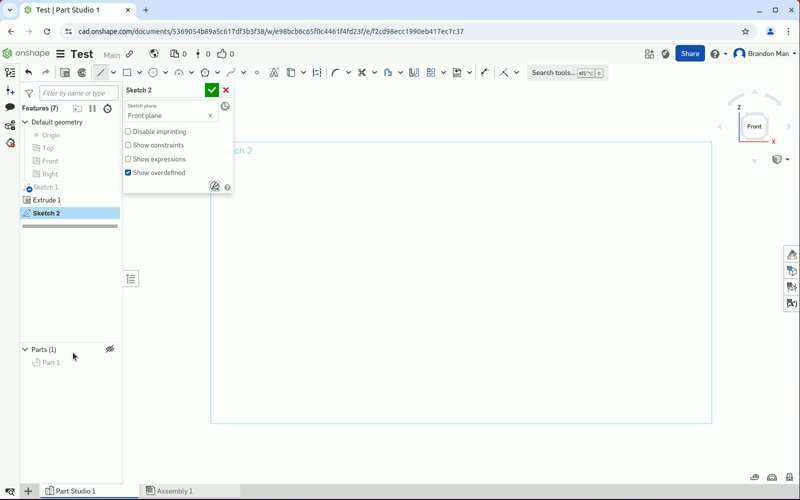
mouse_move(348, 307)
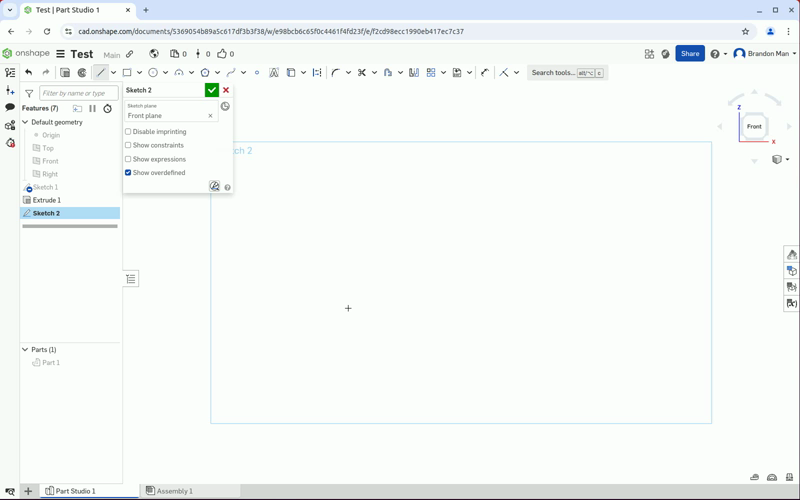
click(348, 307)
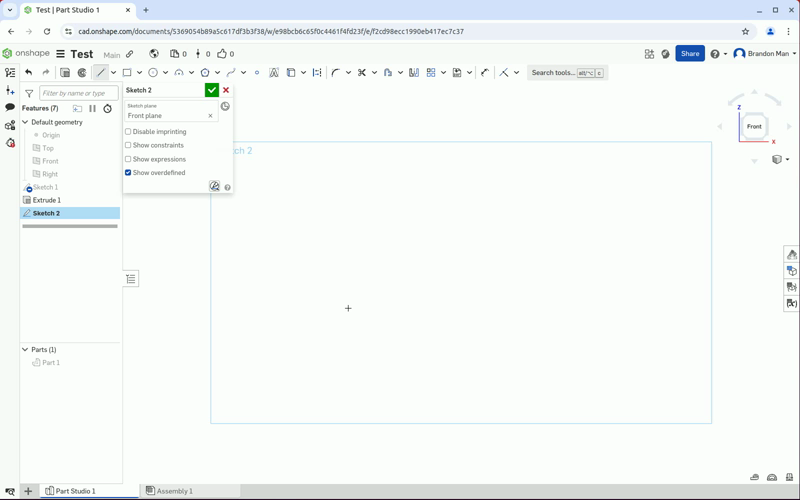
key_up(shift)
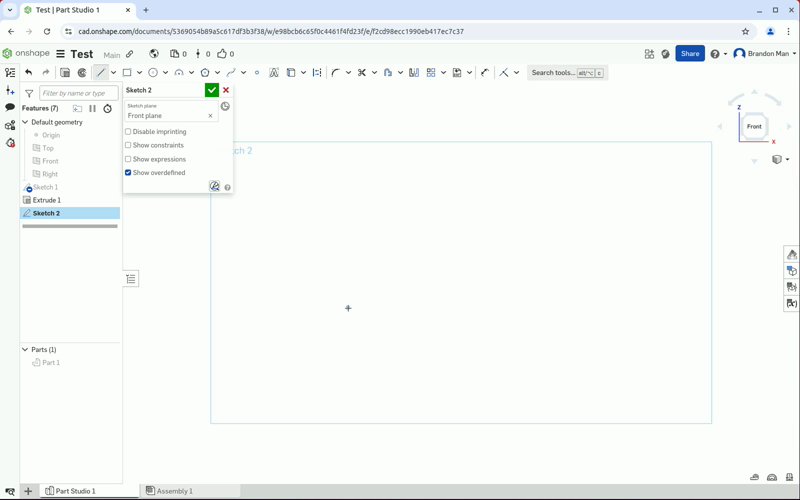
key_down(shift)
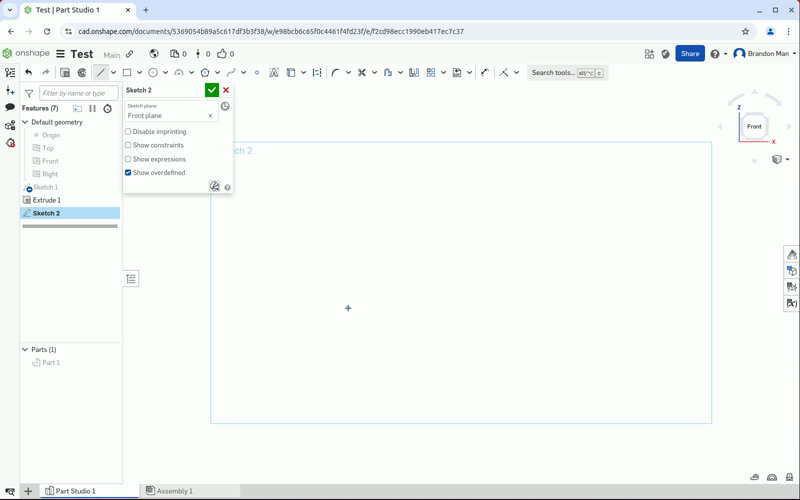
mouse_move(378, 307)
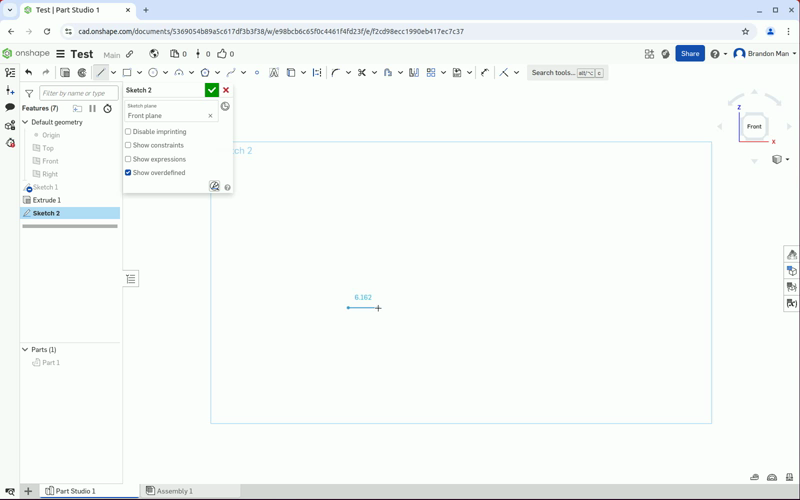
mouse_move(392, 307)
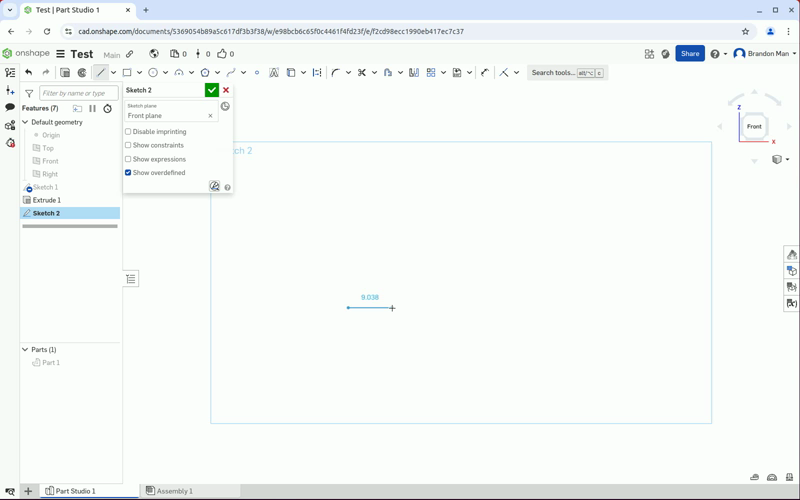
click(392, 307)
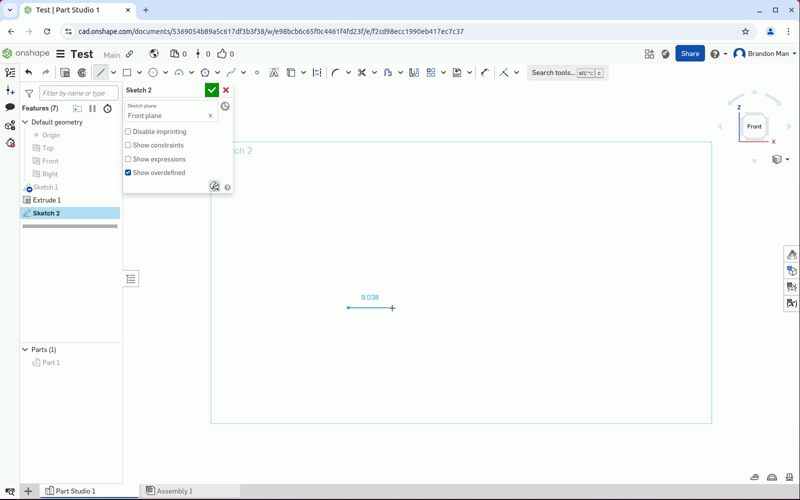
key_up(shift)
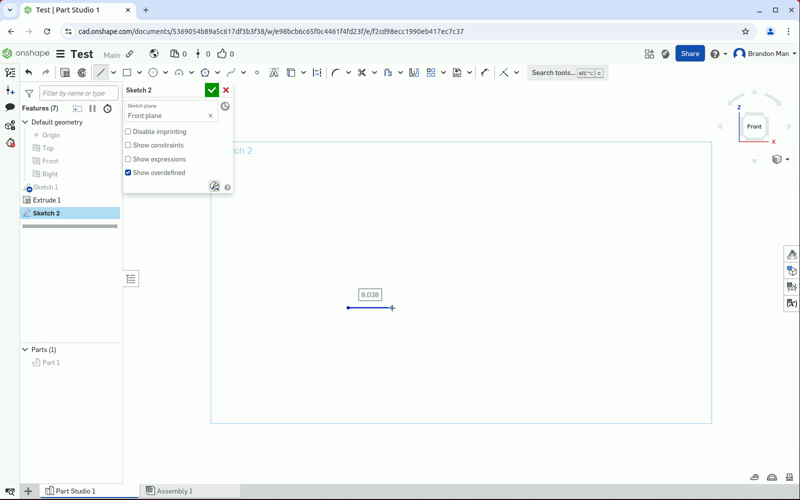
key_down(shift)
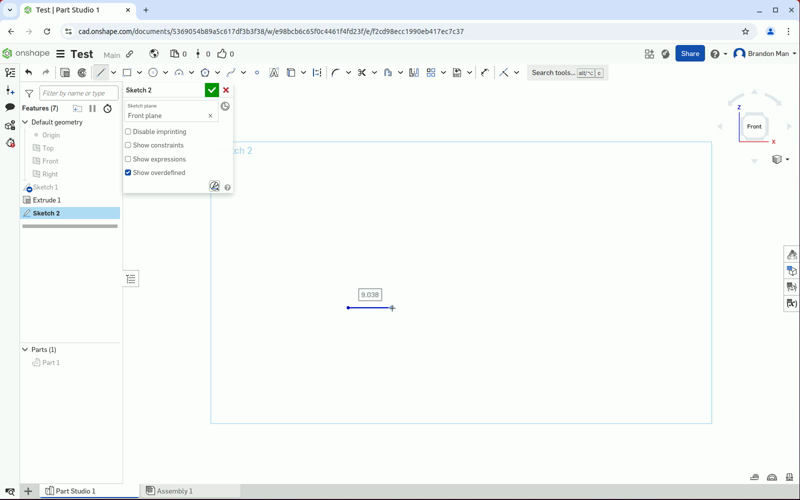
mouse_move(392, 220)
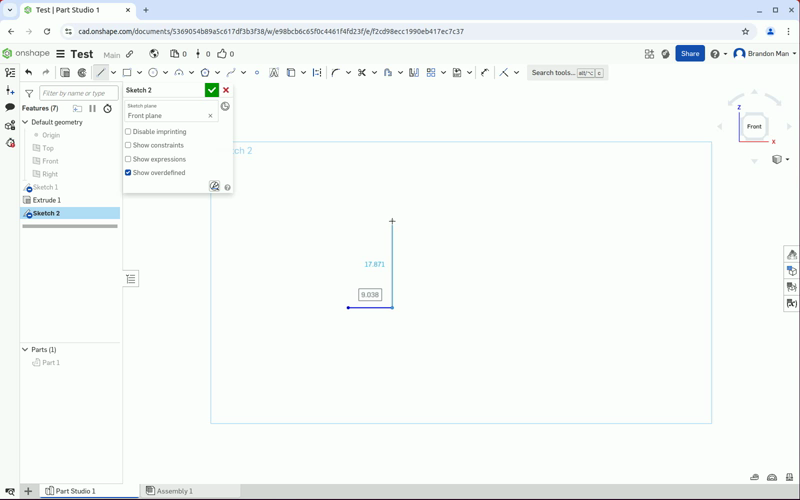
click(392, 220)
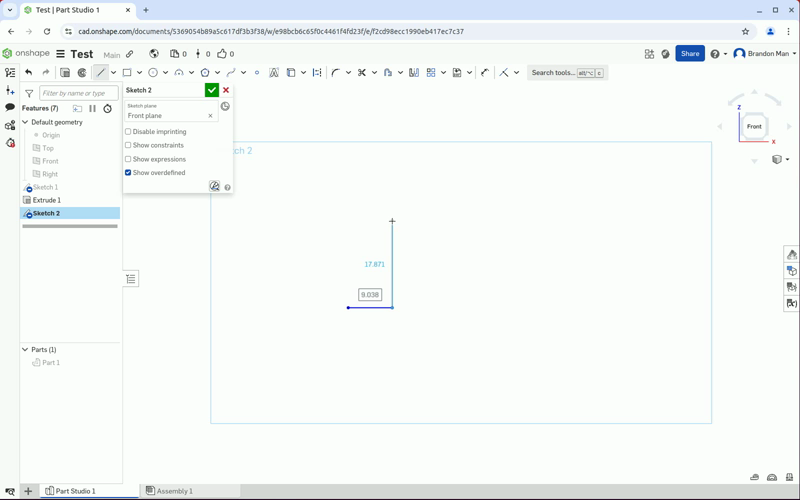
key_up(shift)
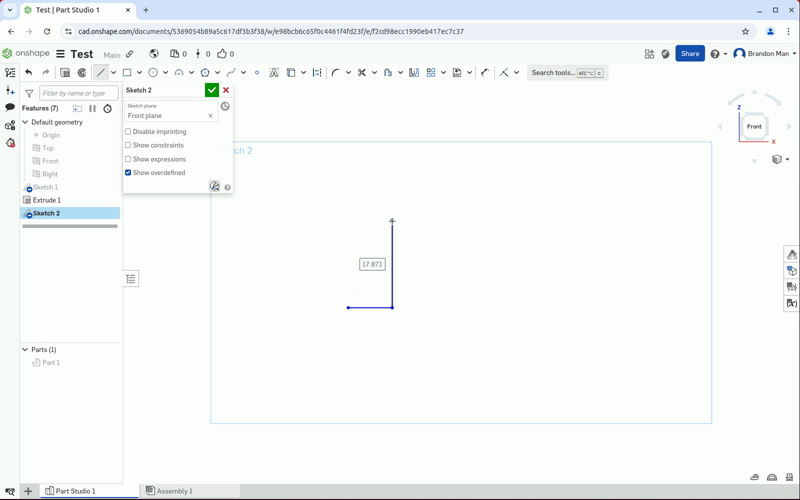
key_down(shift)
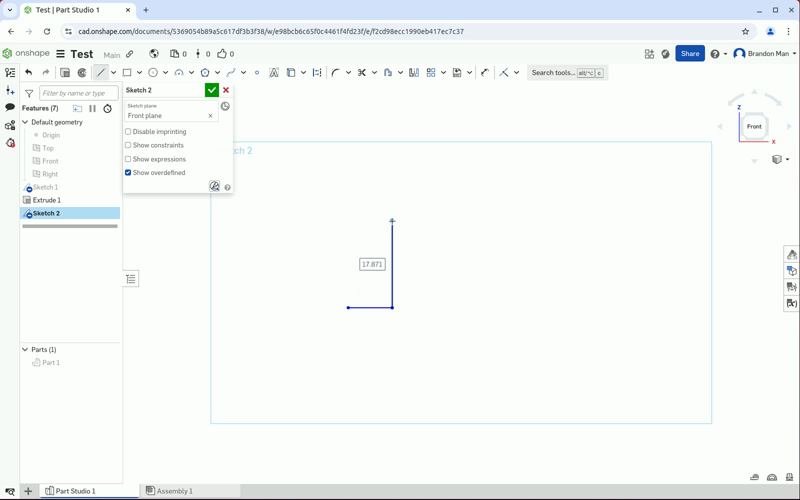
mouse_move(422, 220)
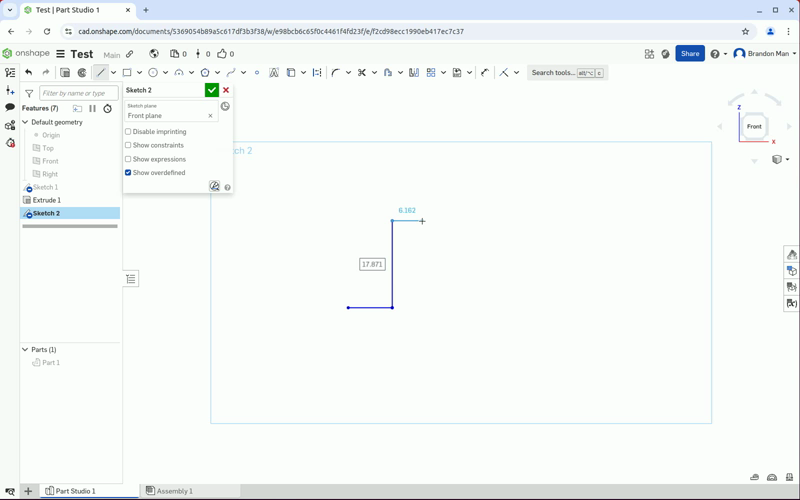
mouse_move(348, 220)
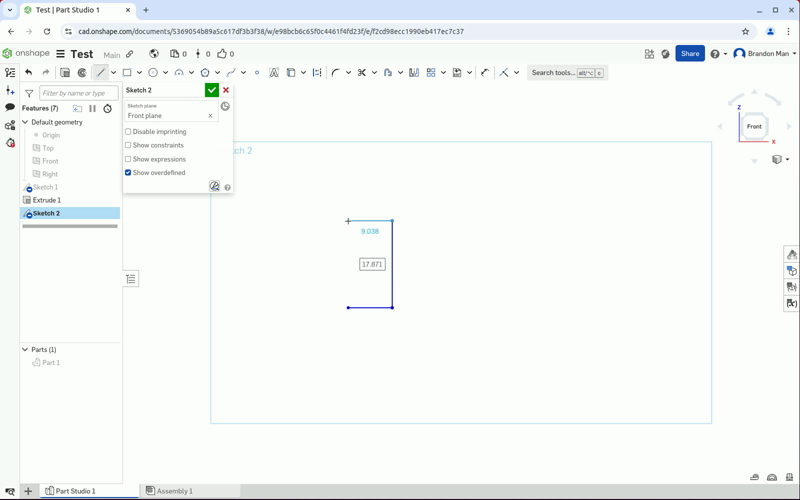
click(348, 220)
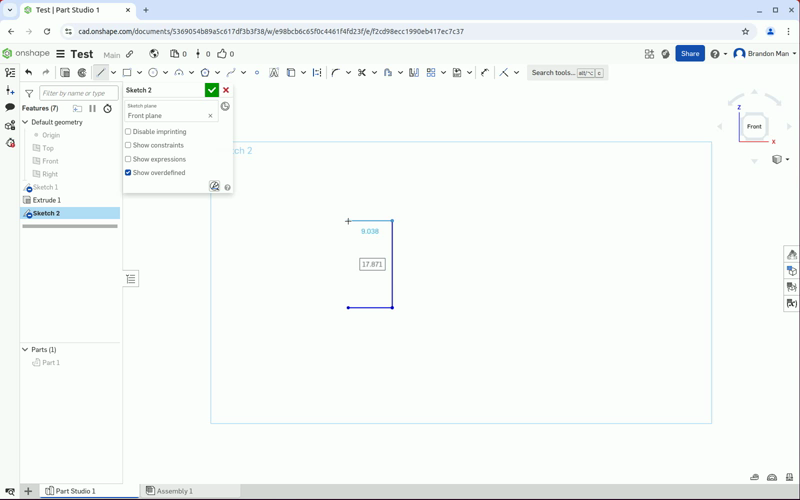
key_up(shift)
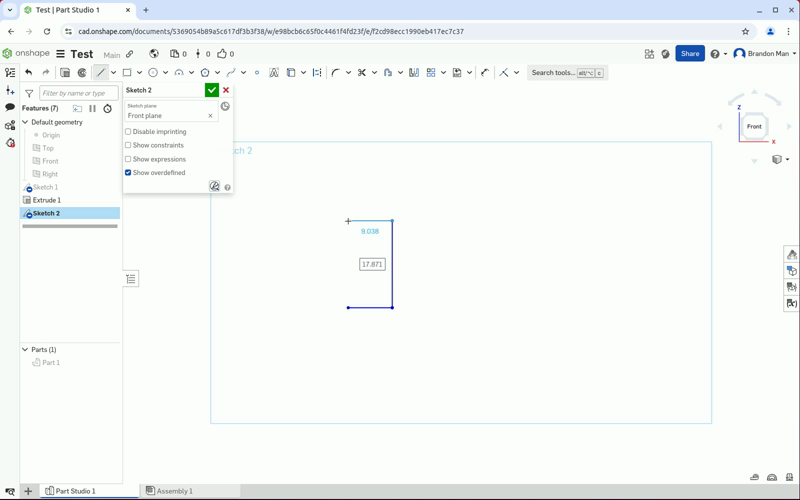
key_down(shift)
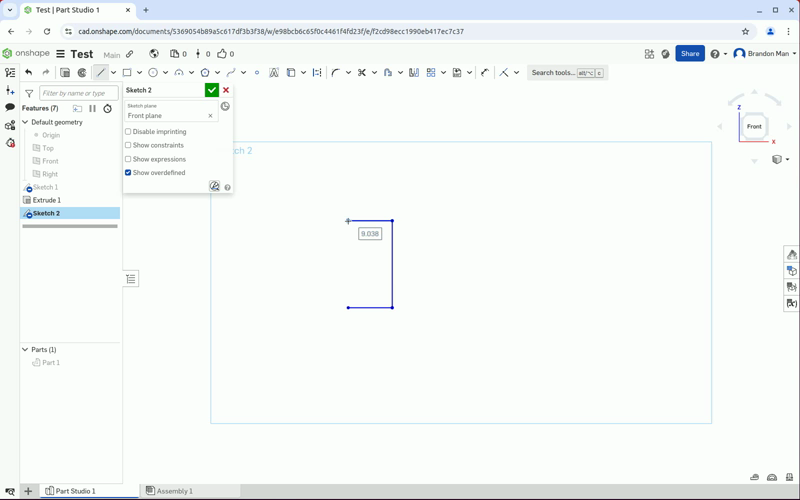
mouse_move(348, 307)
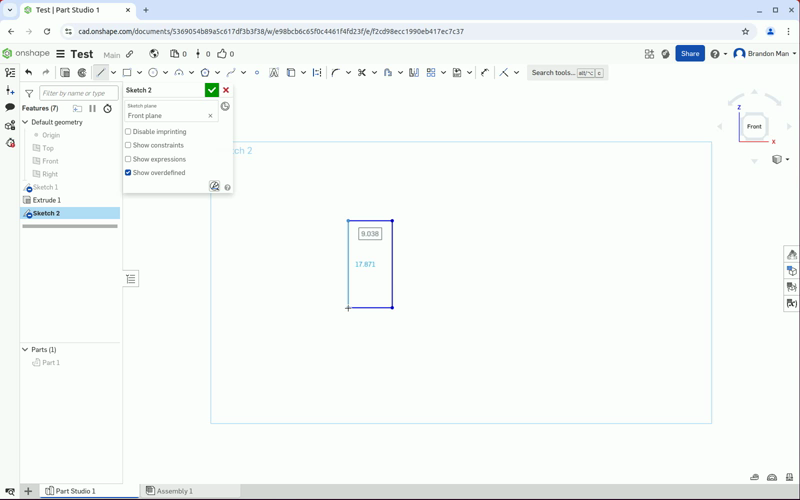
key_up(shift)
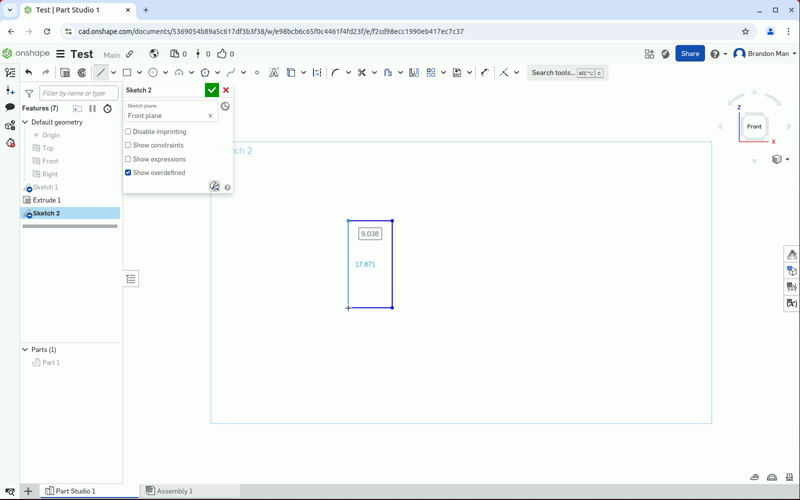
click(348, 307)
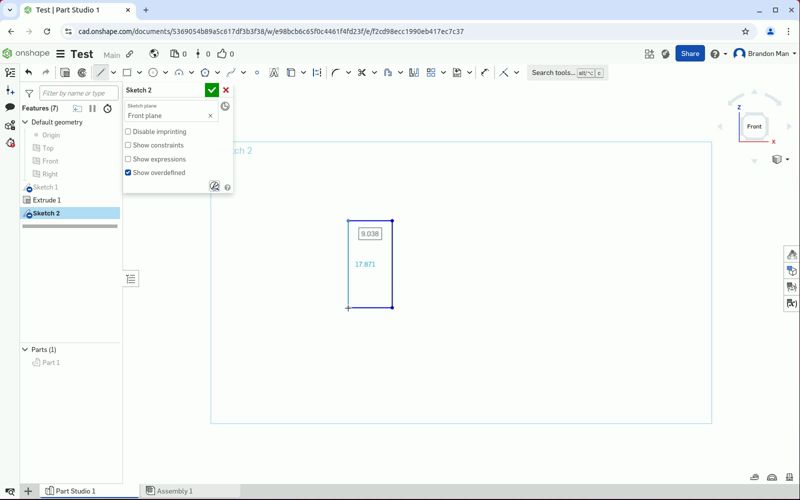
key(esc)
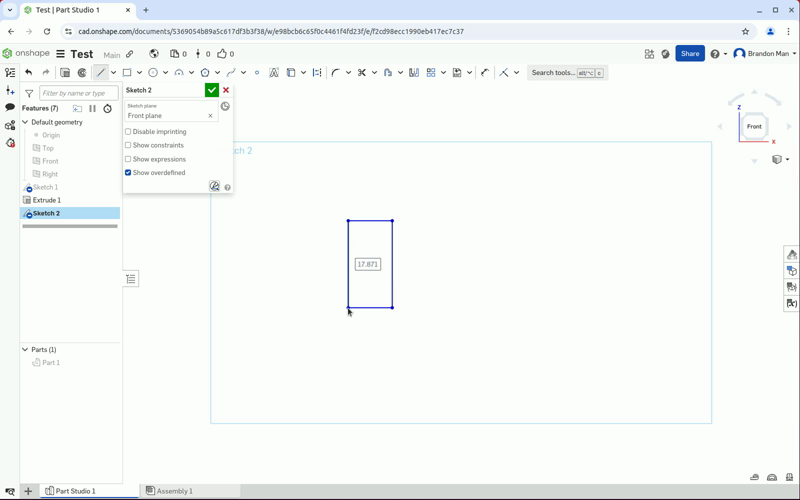
mouse_move(389, 264)
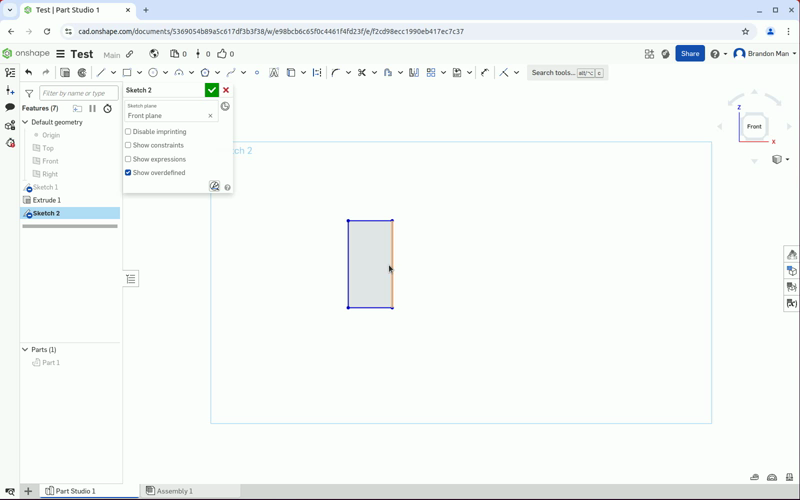
click(389, 264)
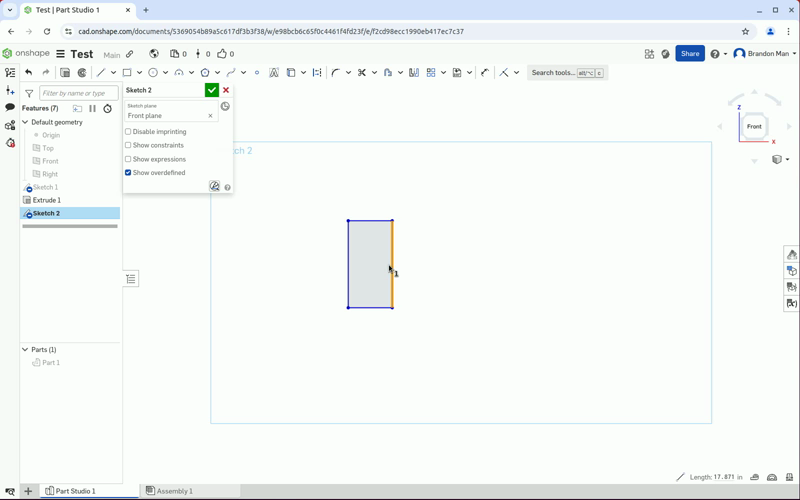
mouse_move(73, 352)
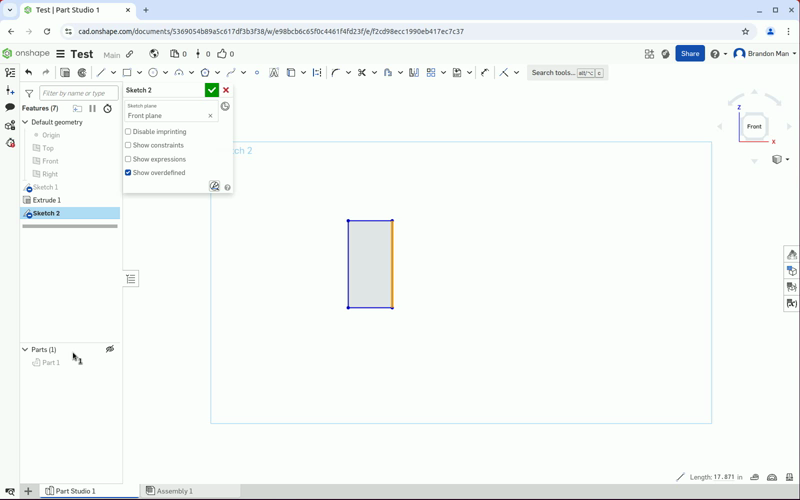
key(shift+y)
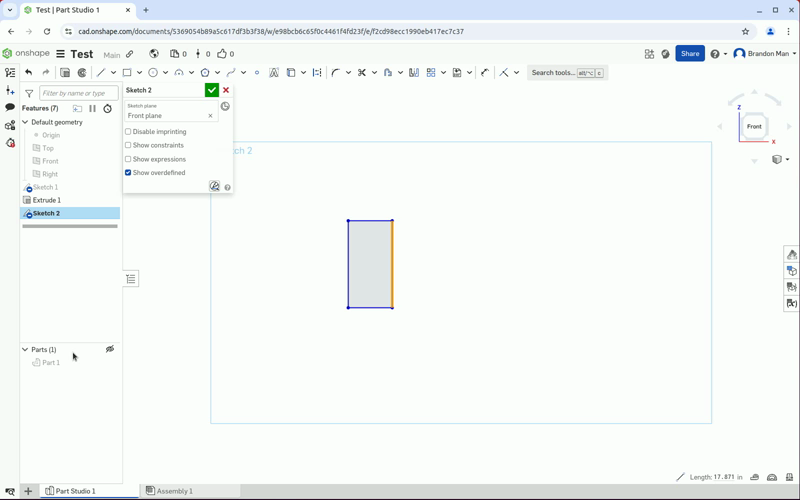
key(shift+e)
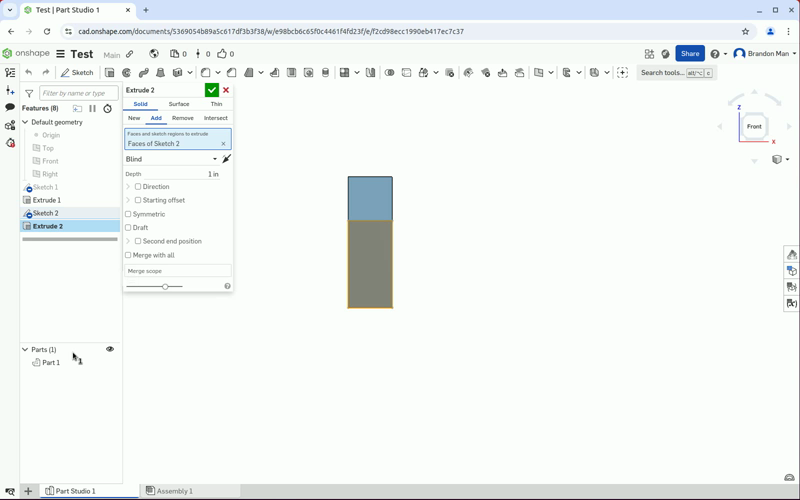
mouse_move(143, 106)
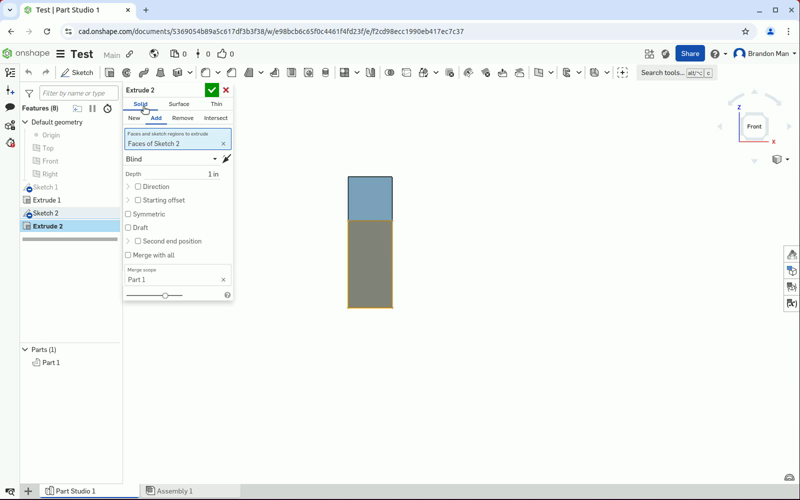
click(143, 106)
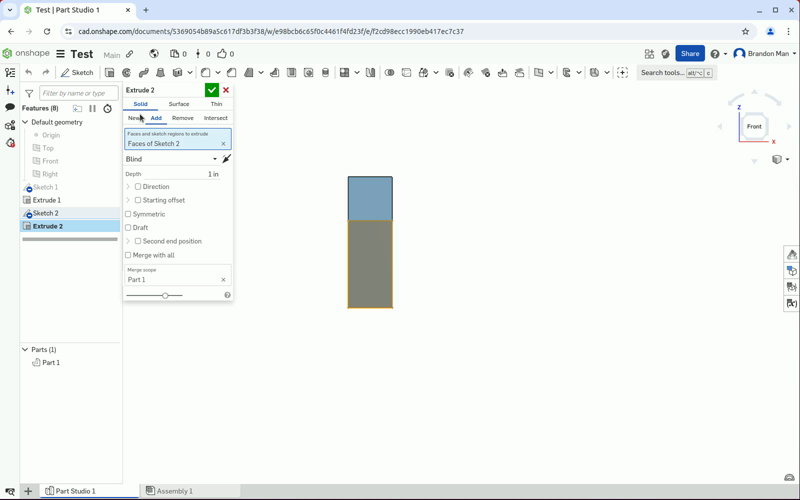
mouse_move(137, 120)
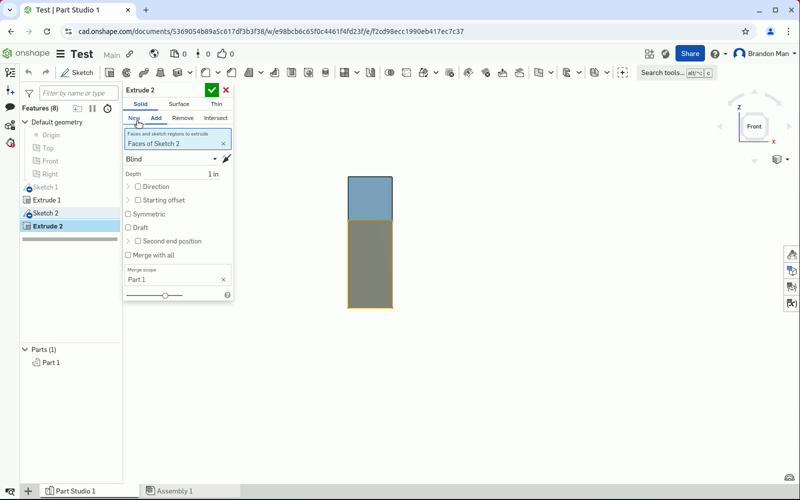
click(137, 120)
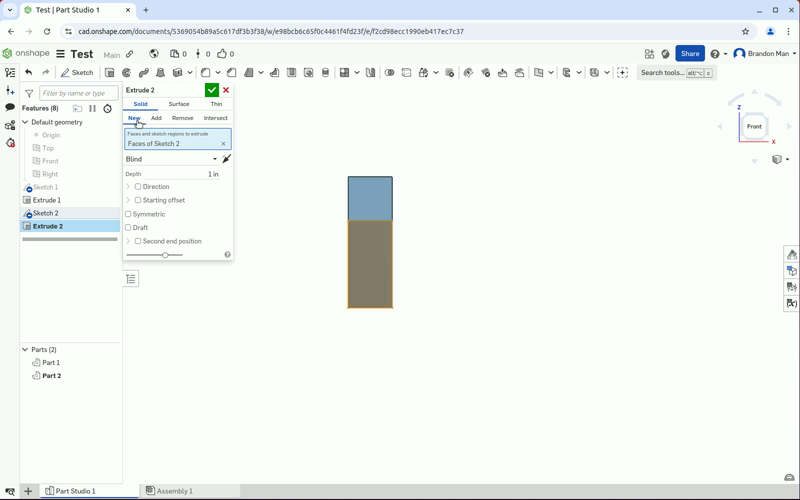
key(tab, 4)
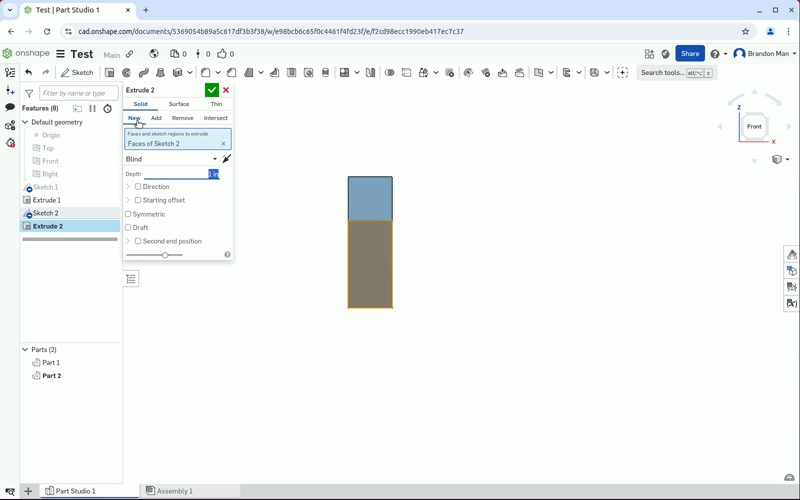
text(8.906)
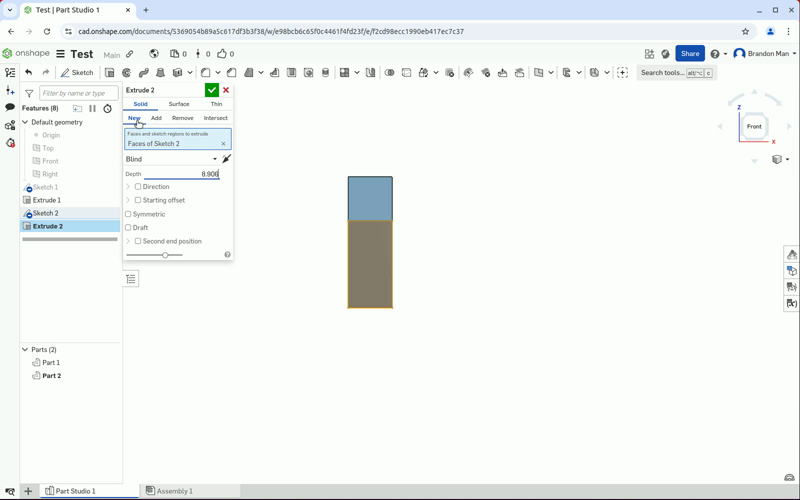
key(enter)
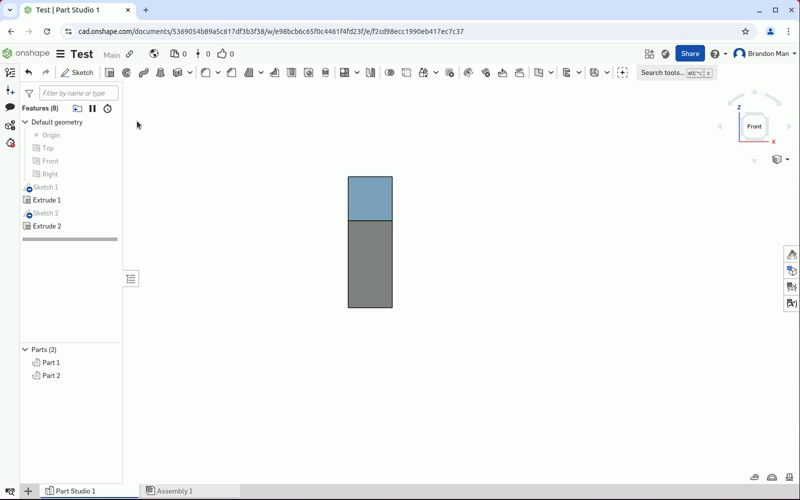
key(shift+h)
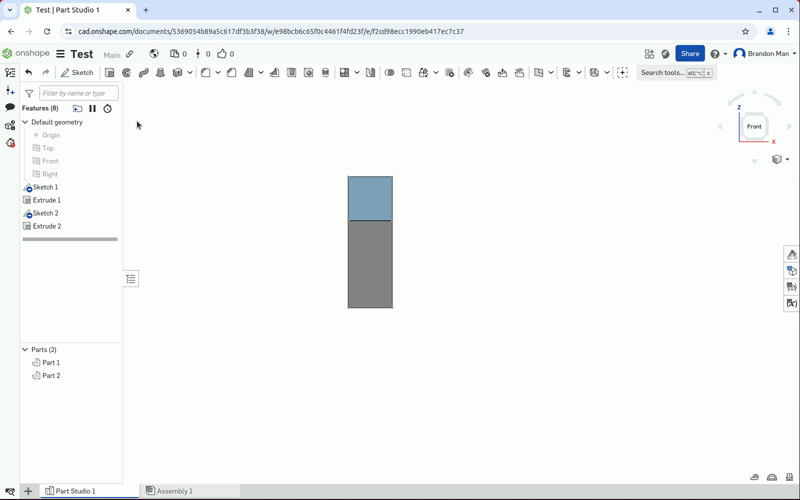
key(shift+h)
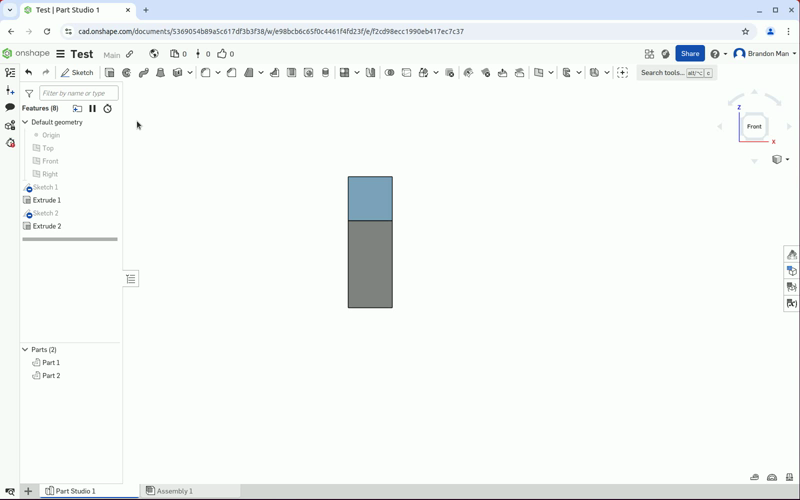
mouse_move(73, 189)
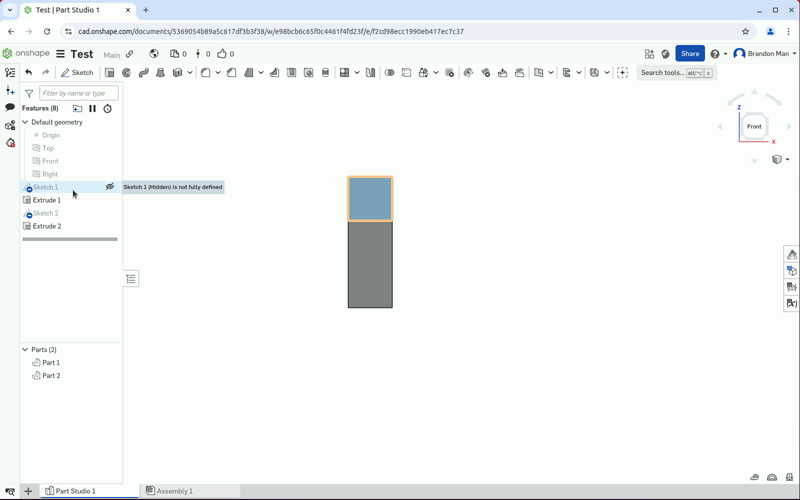
click(73, 189)
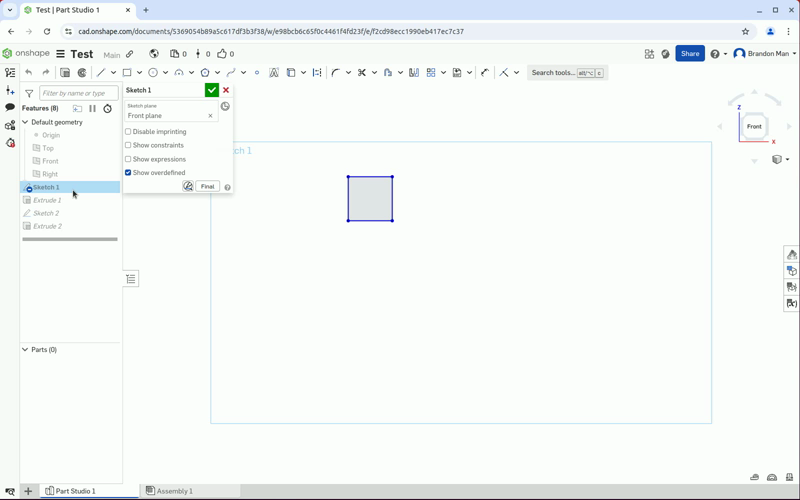
mouse_move(229, 92)
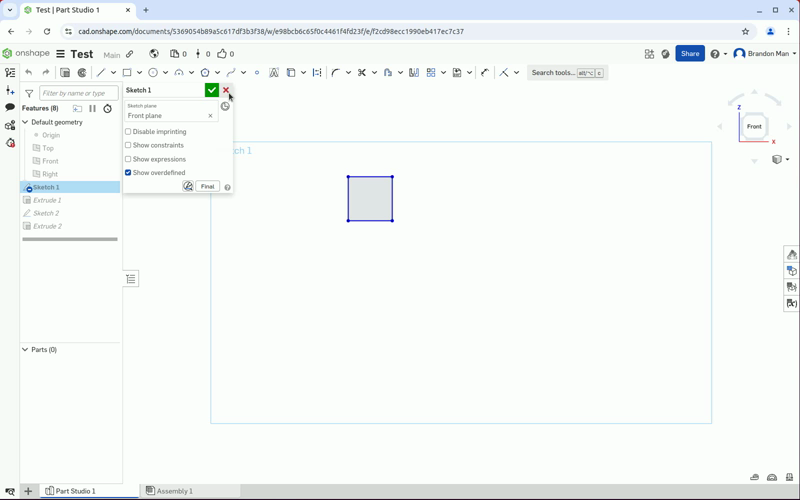
click(229, 92)
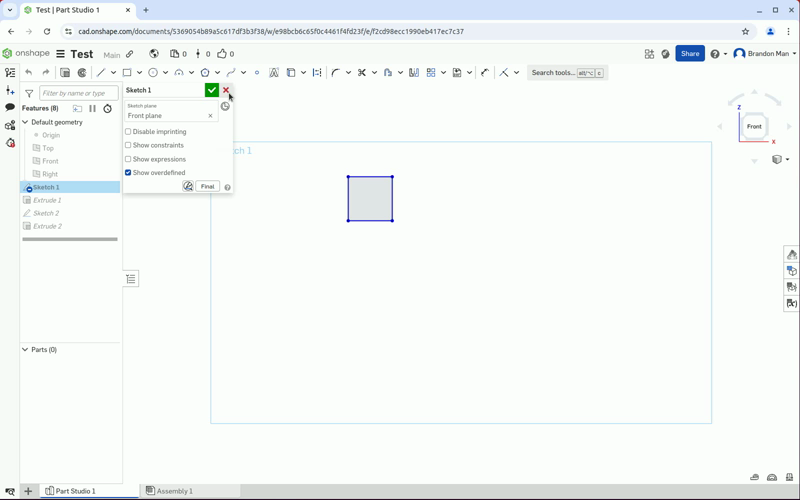
key(shift+s)
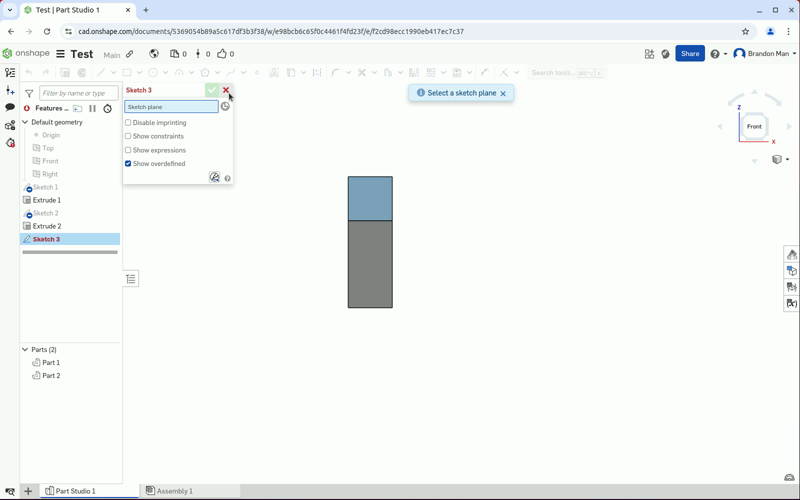
mouse_move(73, 163)
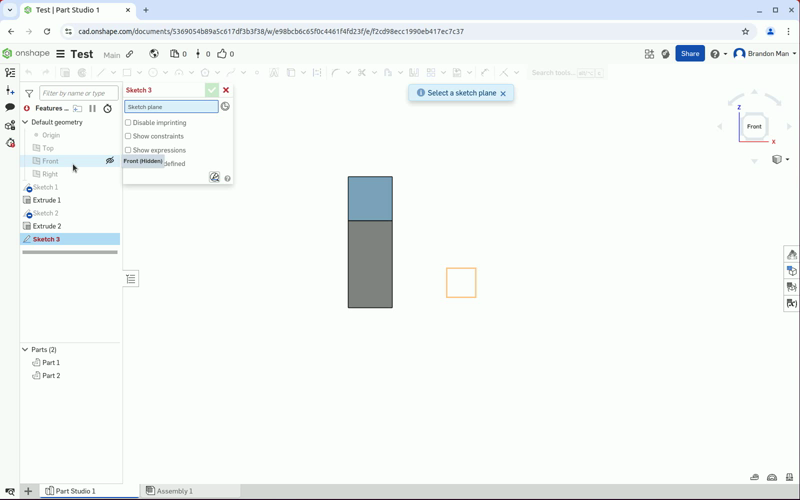
click(73, 163)
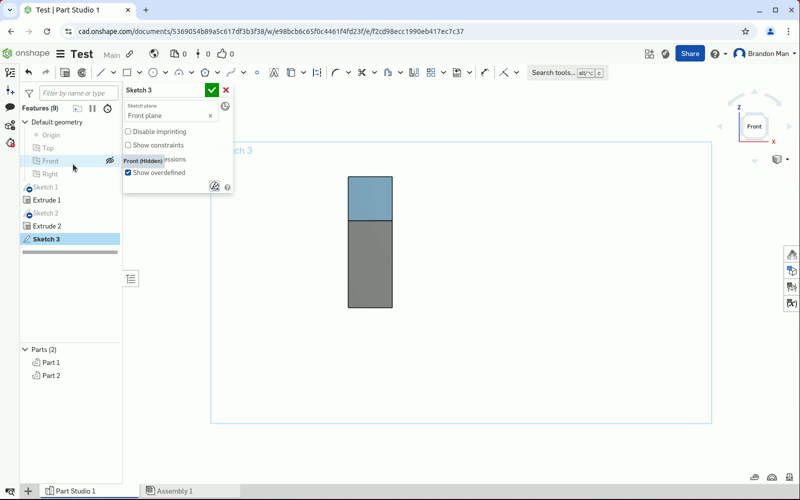
mouse_move(73, 352)
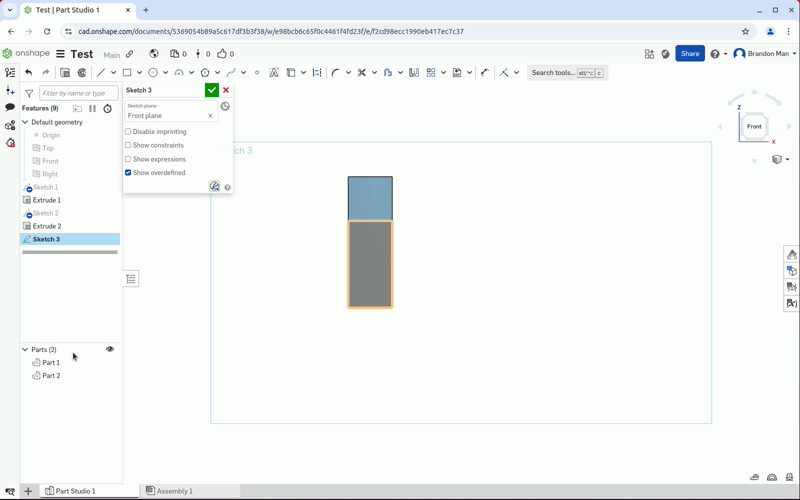
key(y)
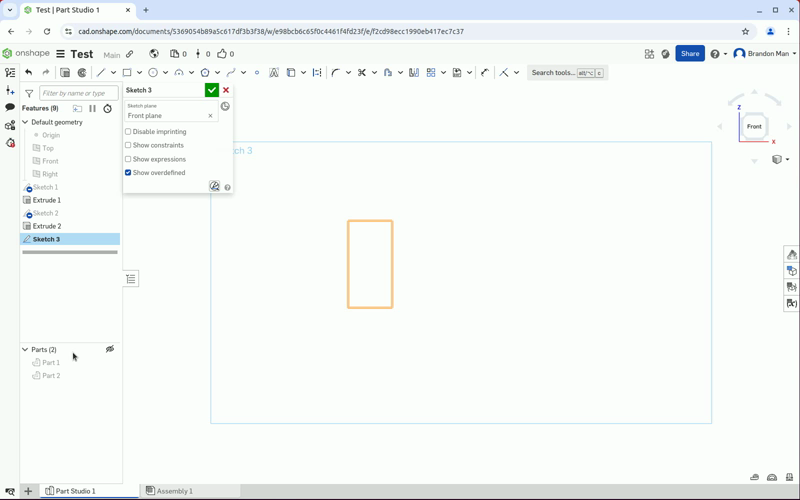
key(l)
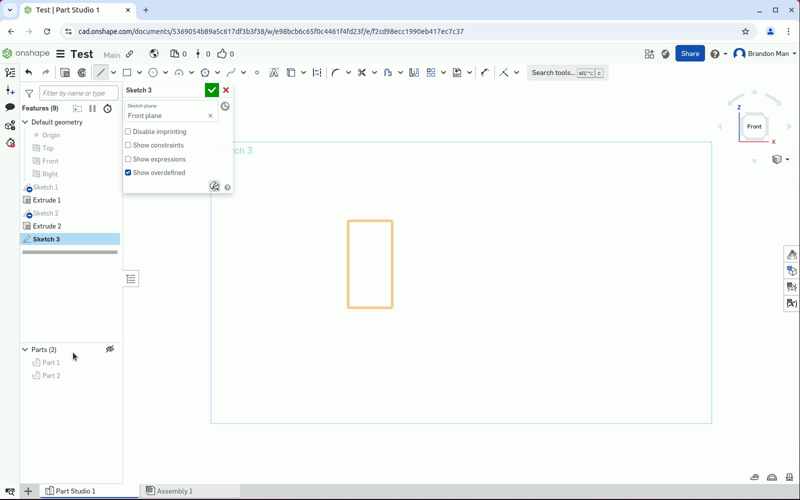
key_down(shift)
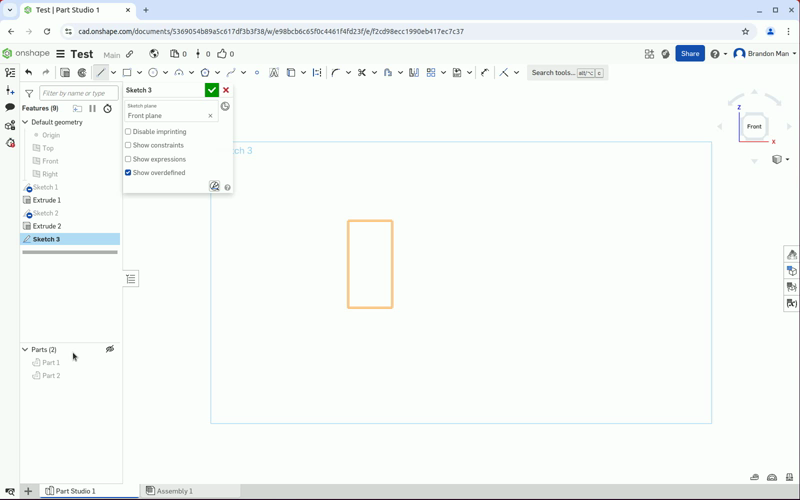
mouse_move(391, 220)
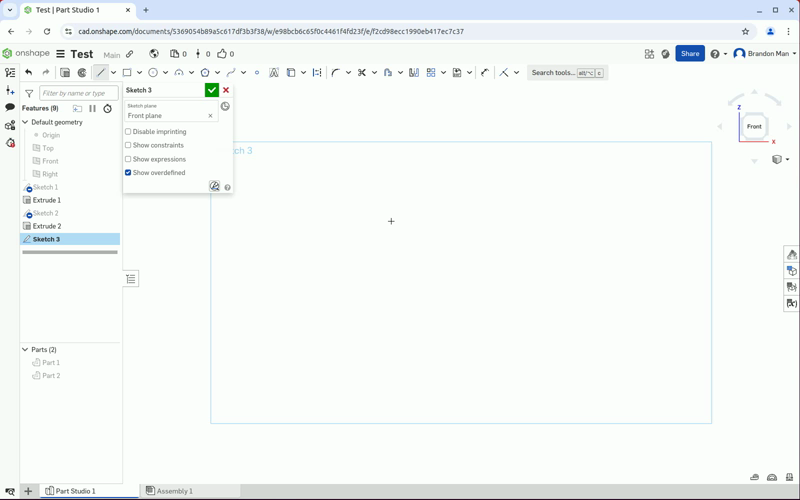
click(391, 220)
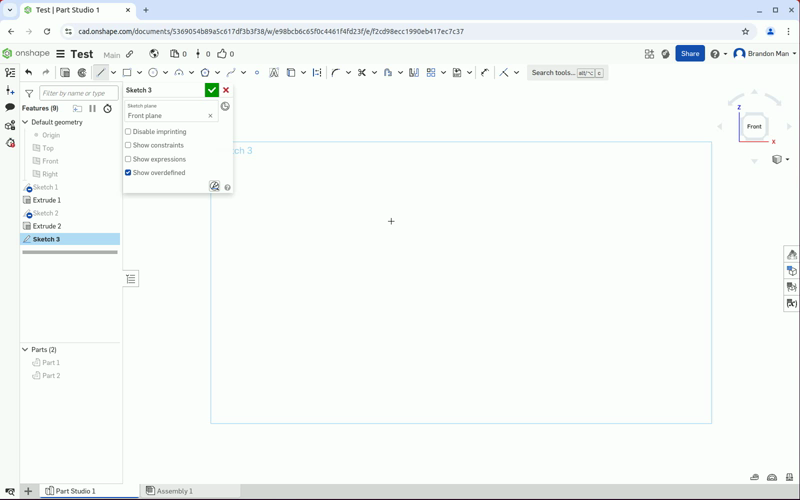
key_up(shift)
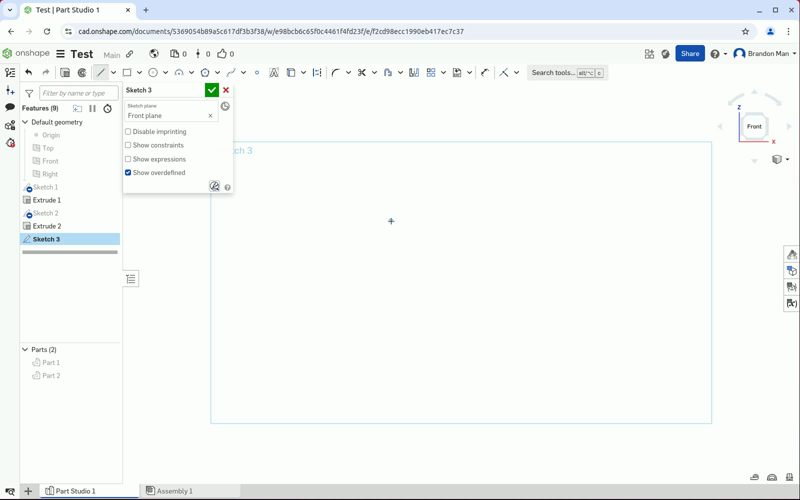
key_down(shift)
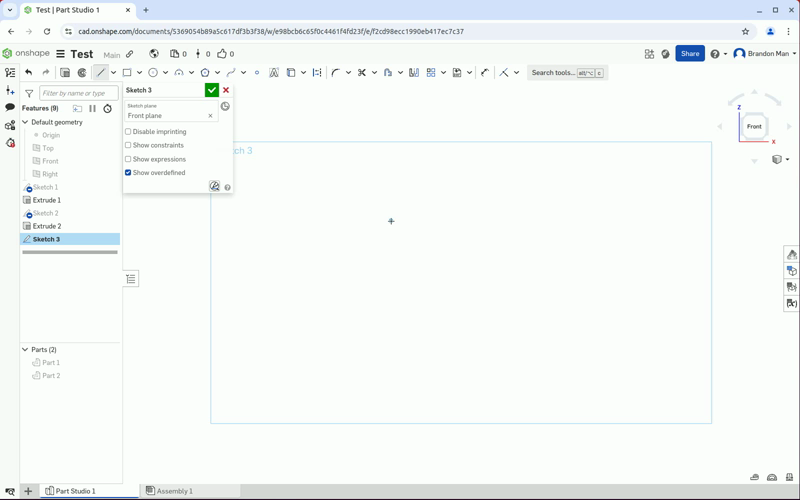
mouse_move(421, 220)
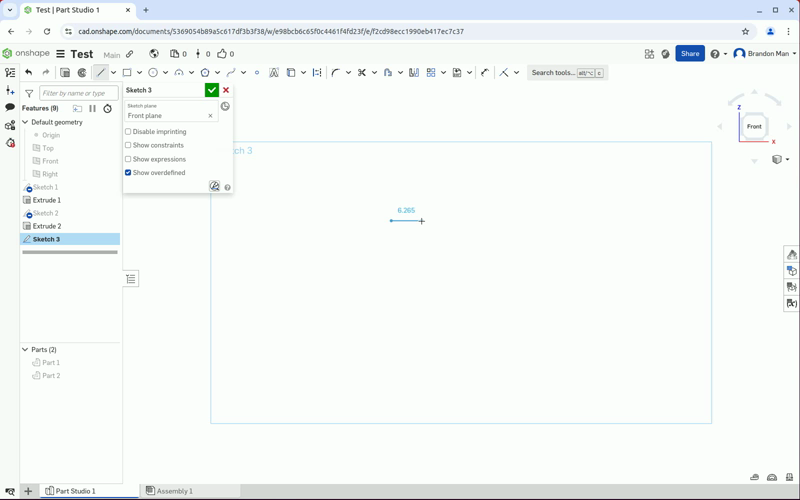
mouse_move(435, 220)
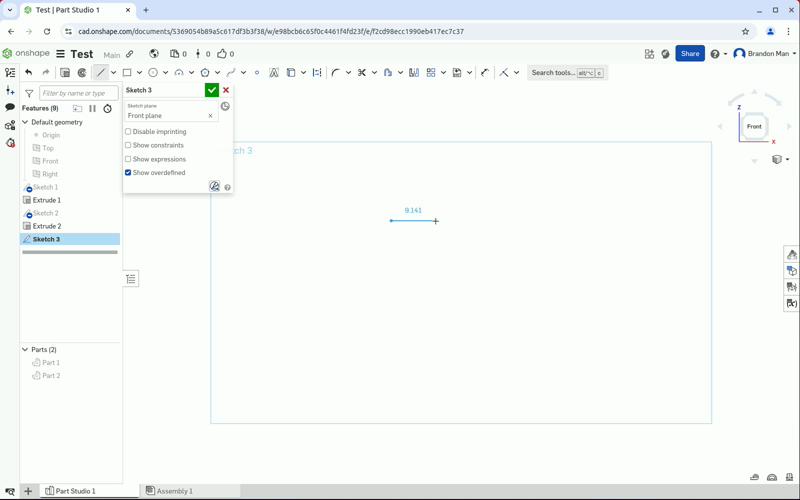
click(435, 220)
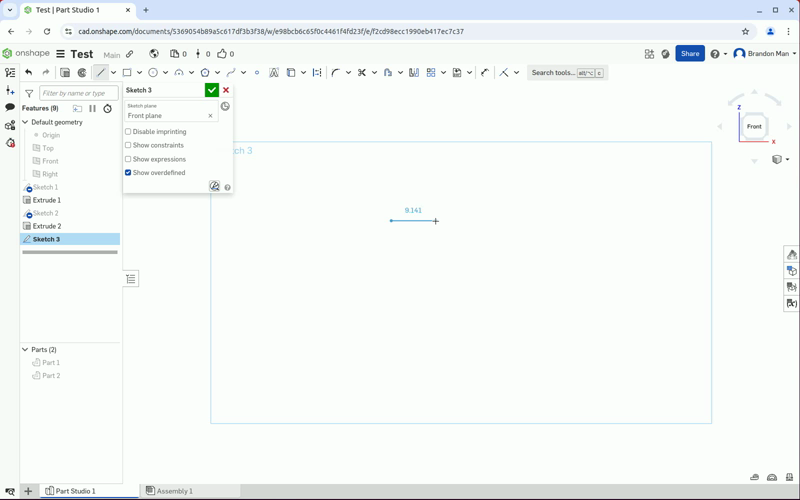
key_up(shift)
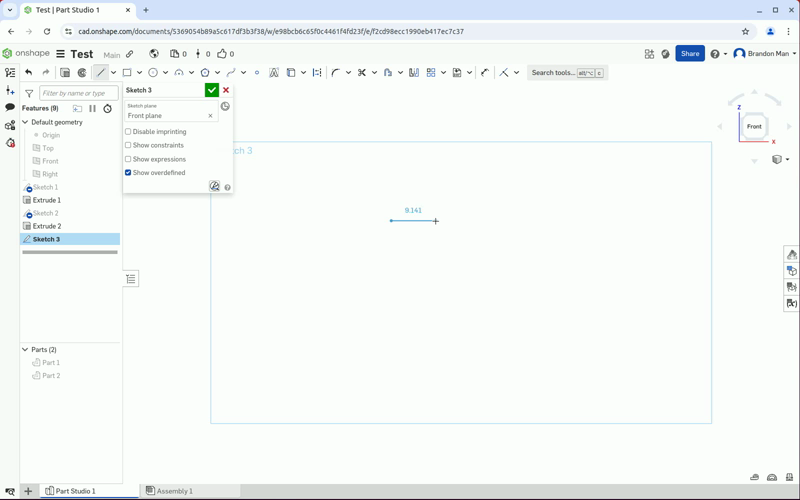
key_down(shift)
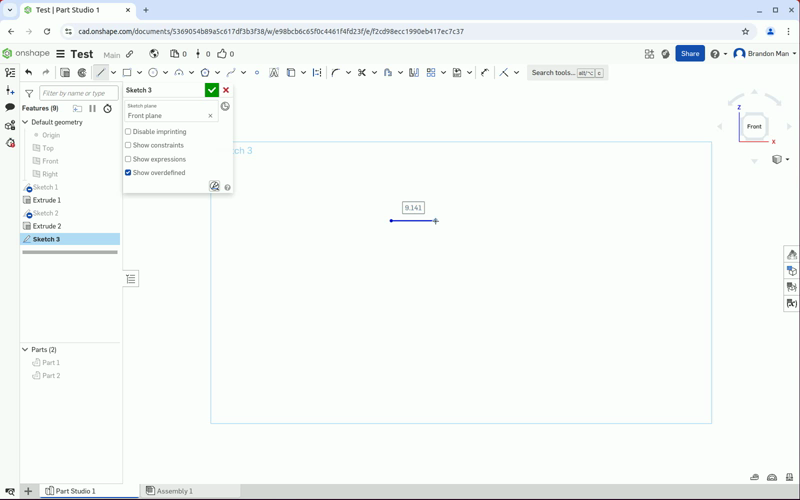
mouse_move(465, 220)
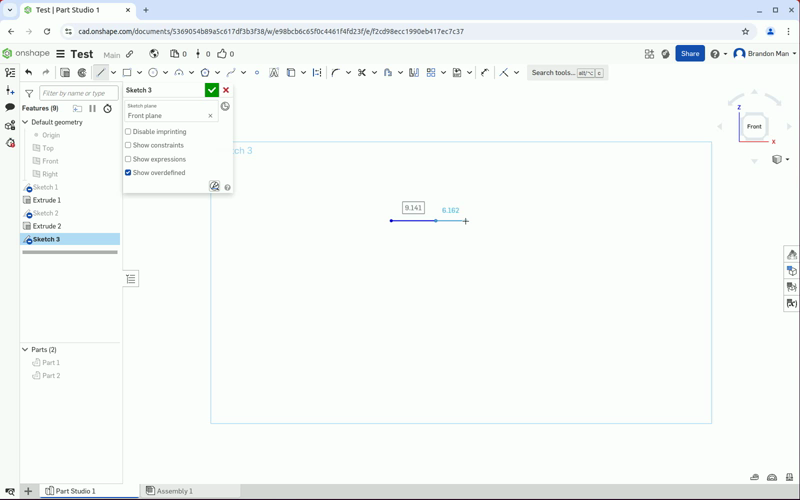
mouse_move(435, 176)
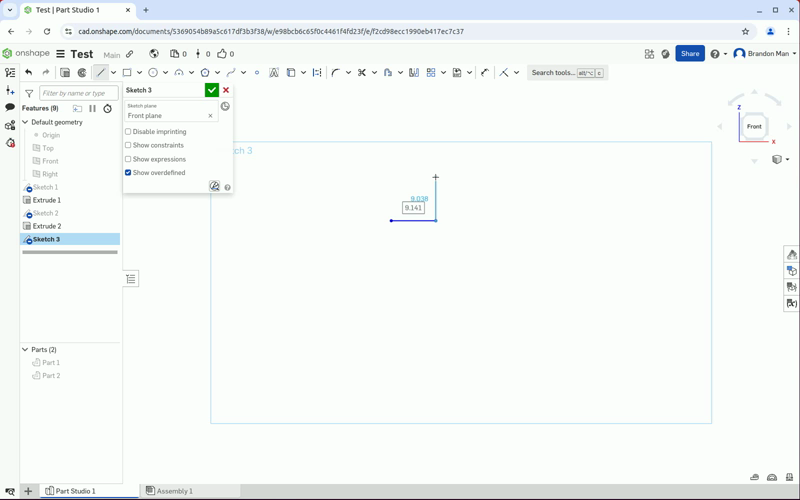
click(435, 176)
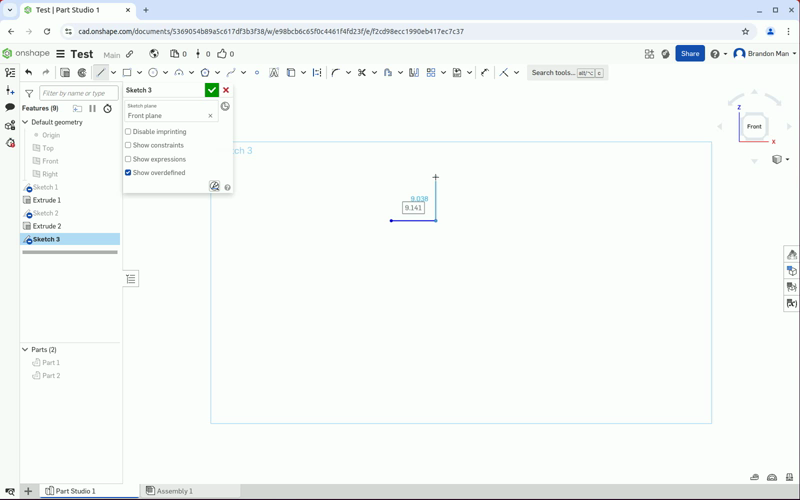
key_up(shift)
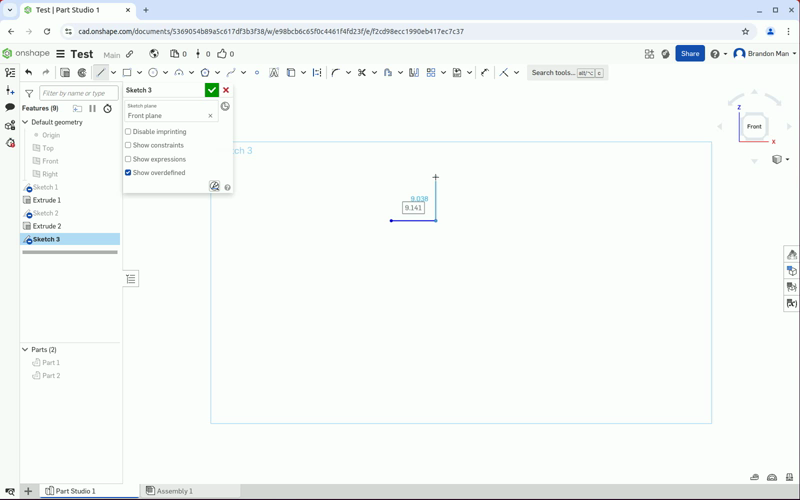
key_down(shift)
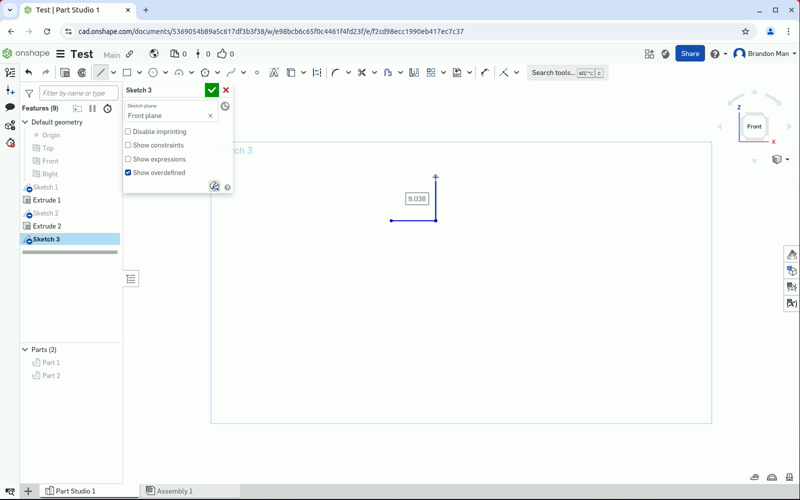
mouse_move(465, 176)
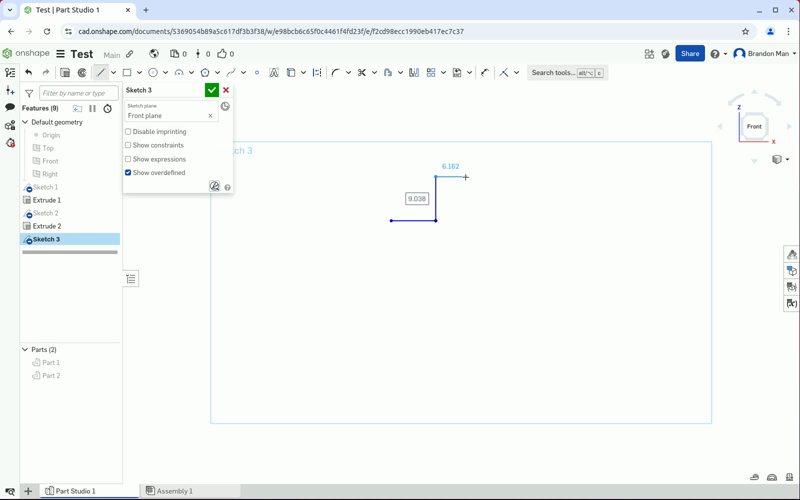
mouse_move(391, 176)
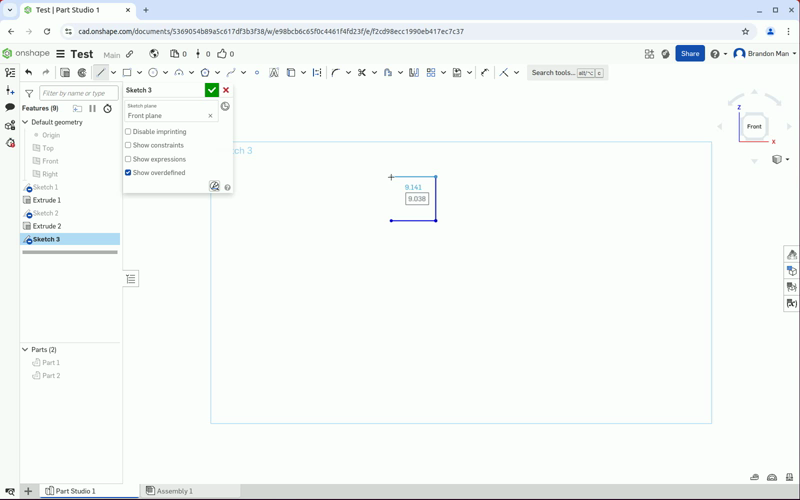
click(391, 176)
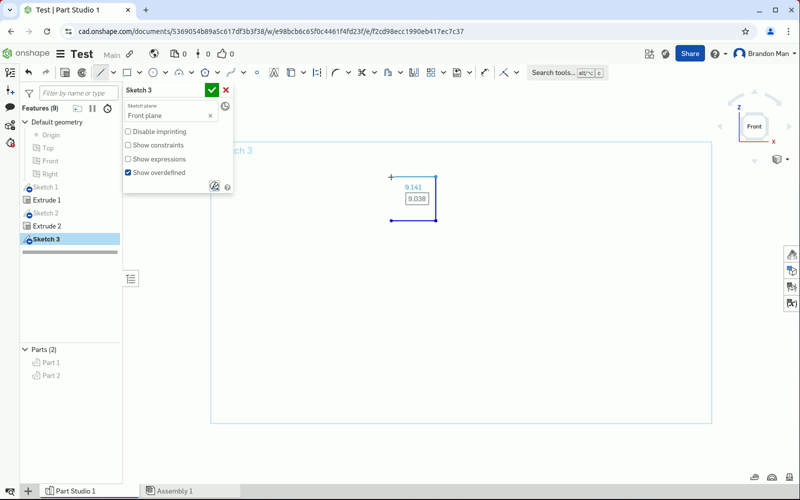
key_up(shift)
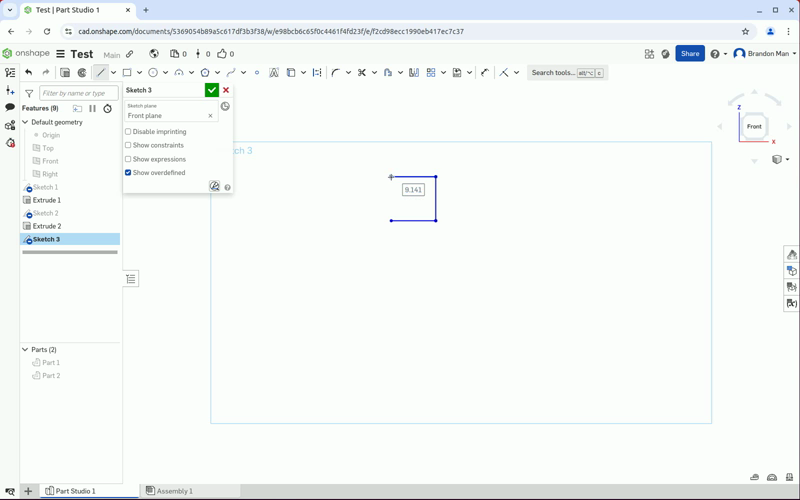
mouse_move(421, 176)
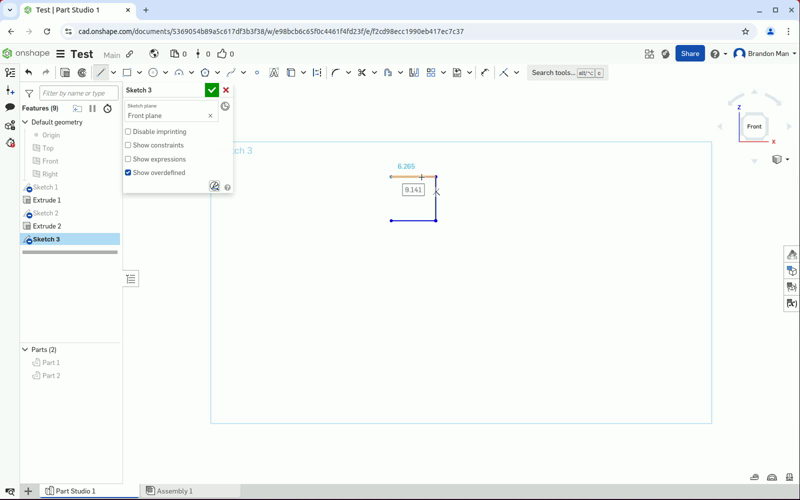
key_down(shift)
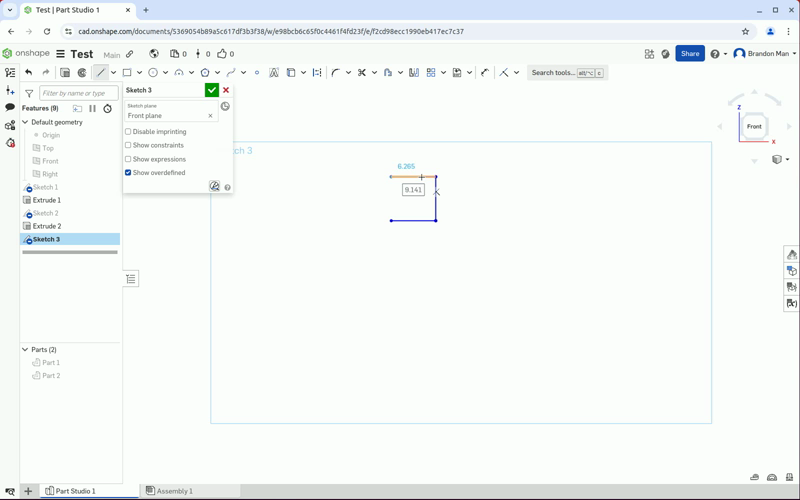
mouse_move(391, 220)
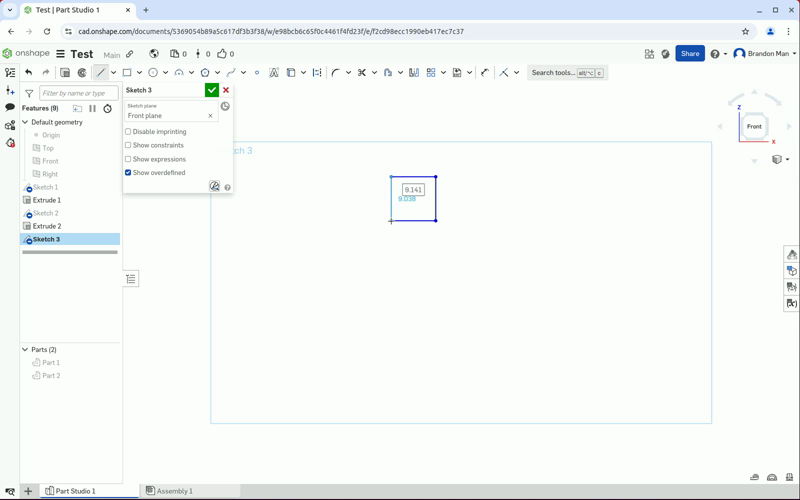
key_up(shift)
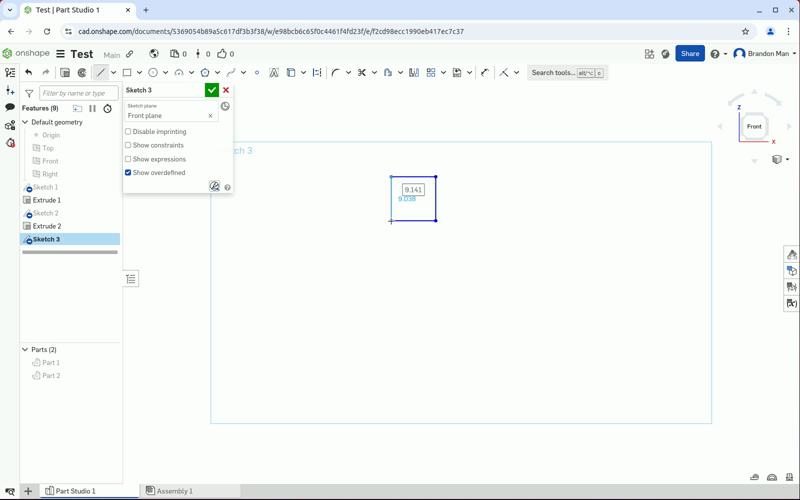
click(391, 220)
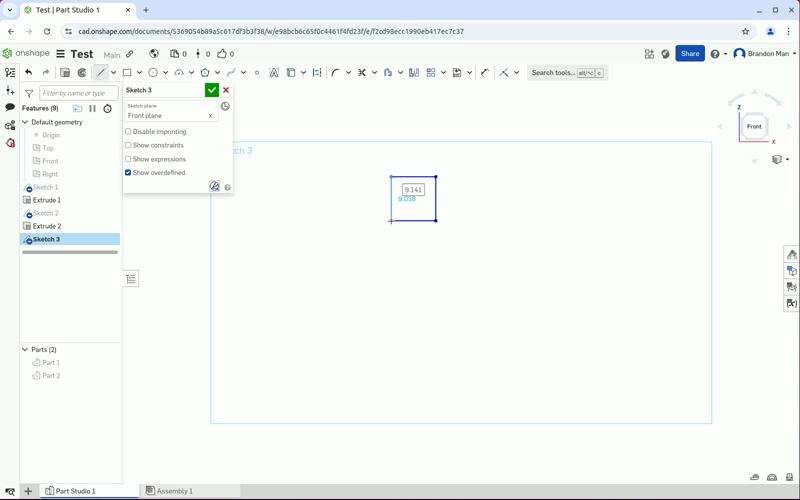
key(esc)
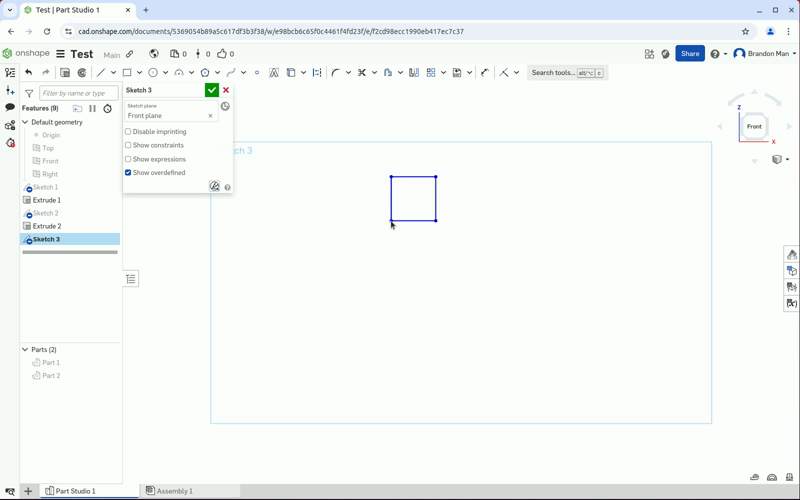
mouse_move(424, 212)
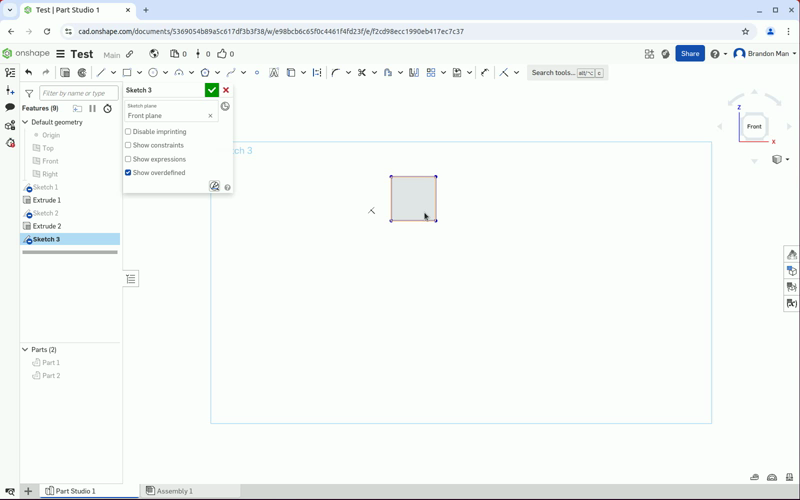
click(424, 212)
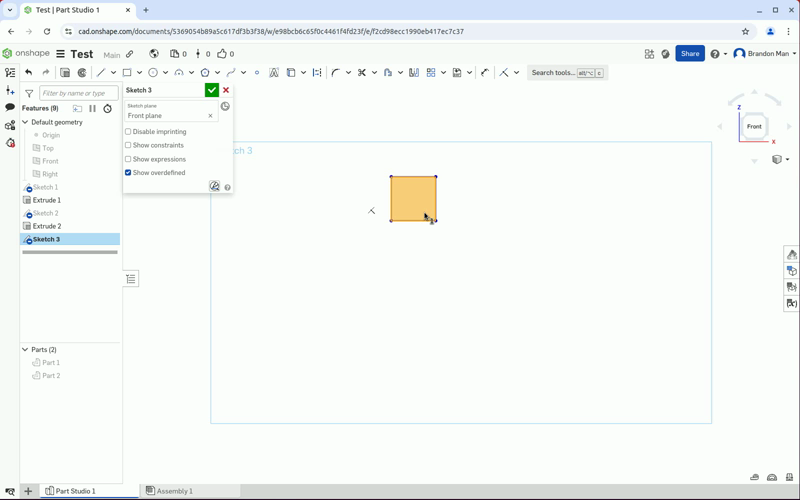
mouse_move(73, 352)
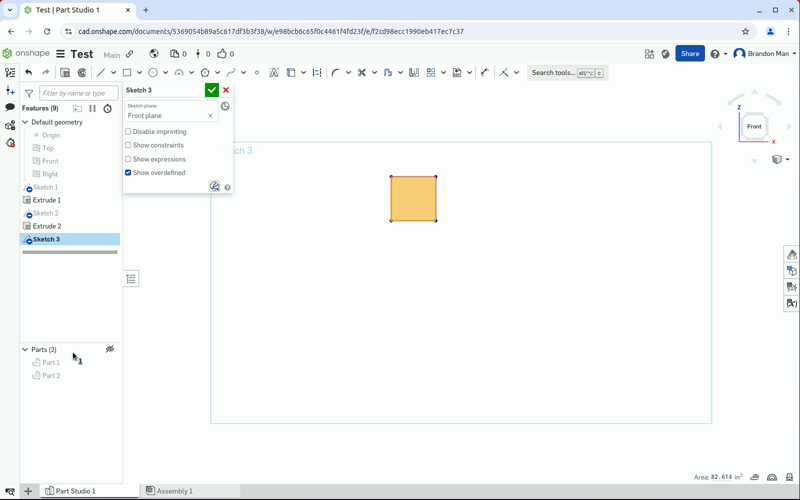
key(shift+y)
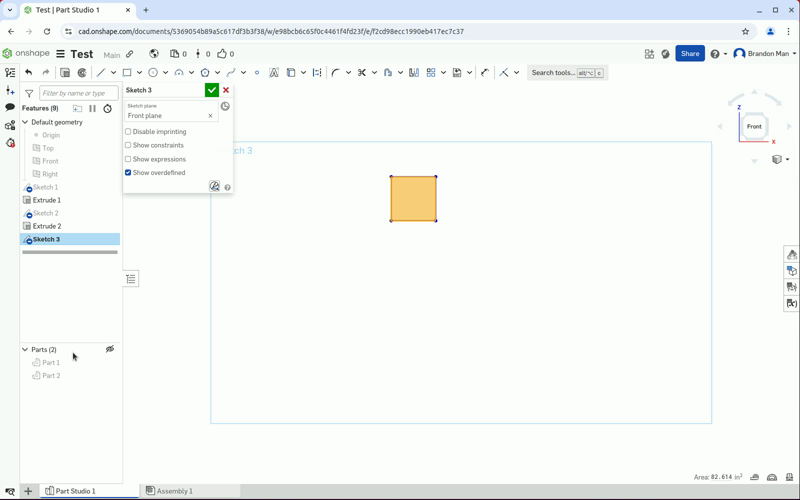
key(shift+e)
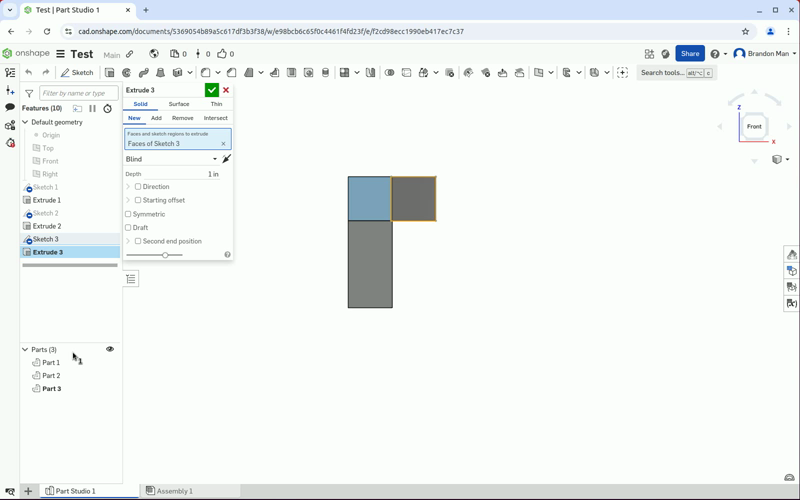
mouse_move(143, 106)
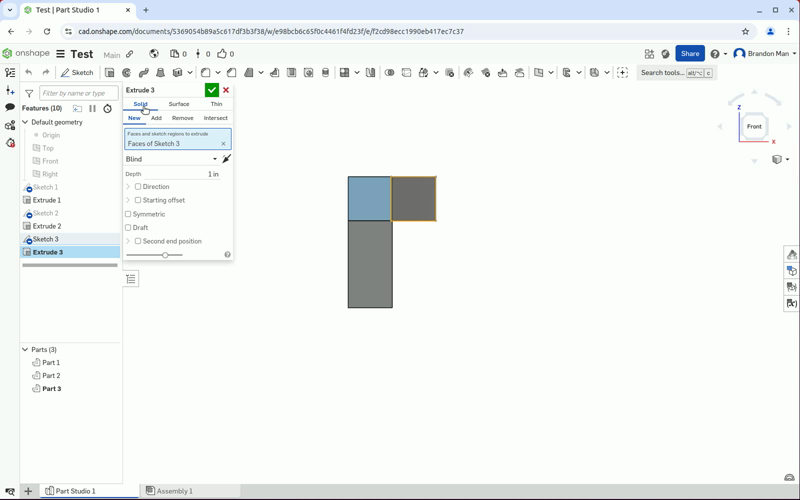
click(143, 106)
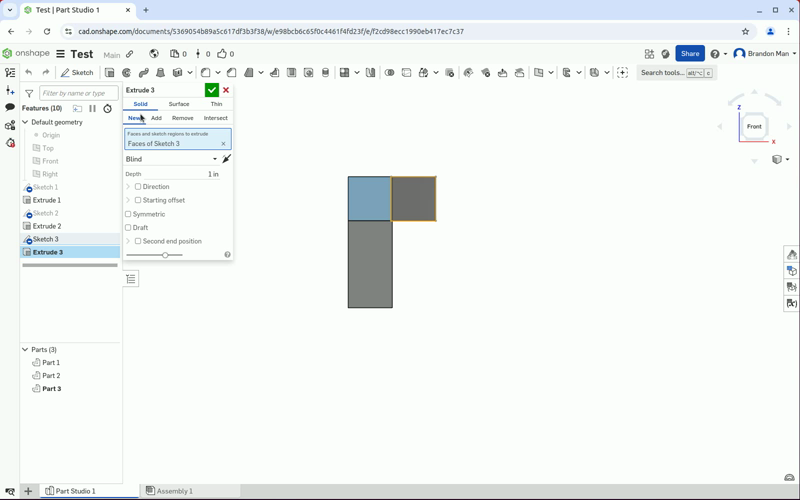
mouse_move(137, 120)
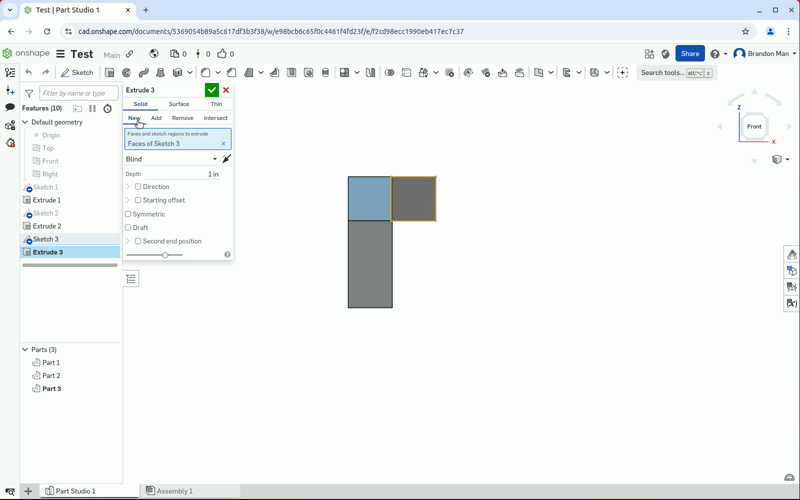
click(137, 120)
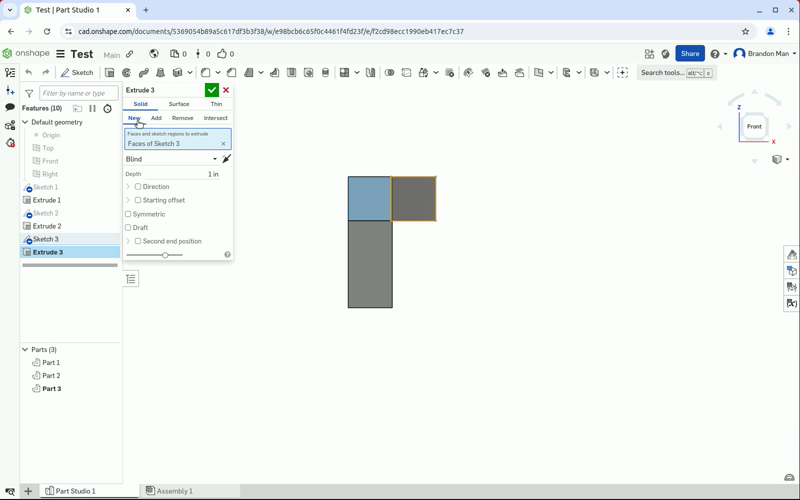
key(tab, 4)
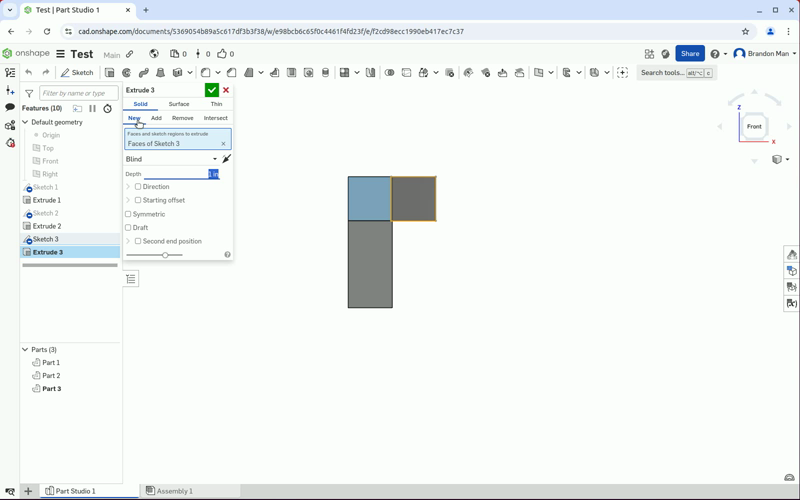
text(17.813)
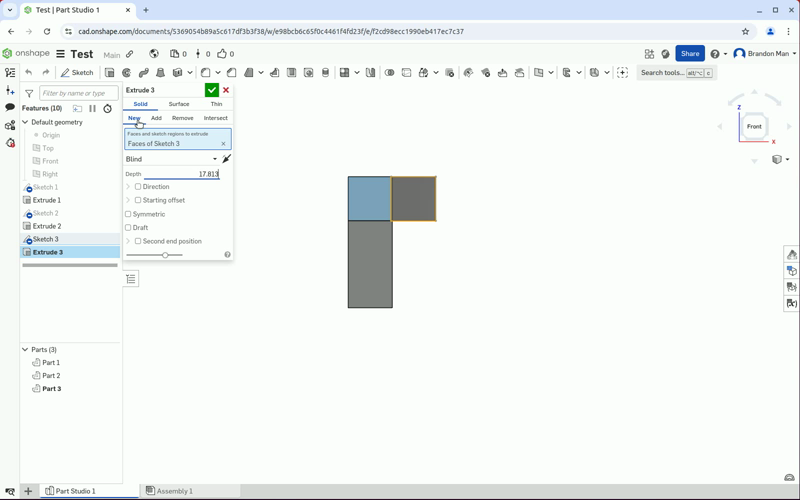
key(enter)
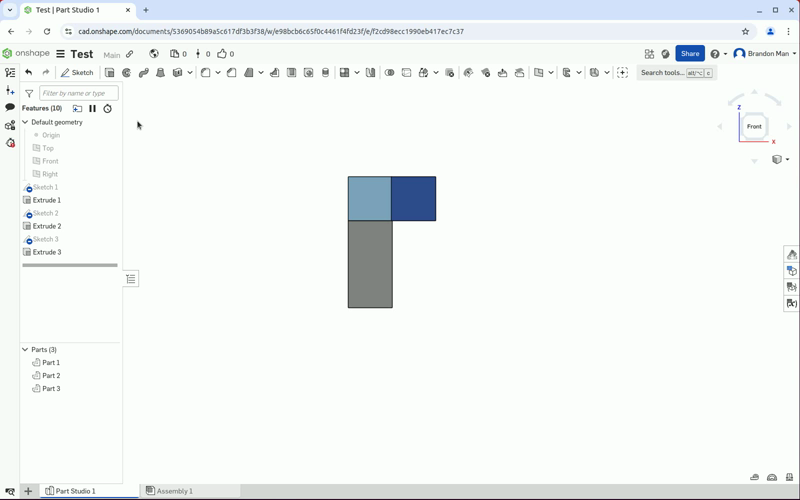
key(shift+h)
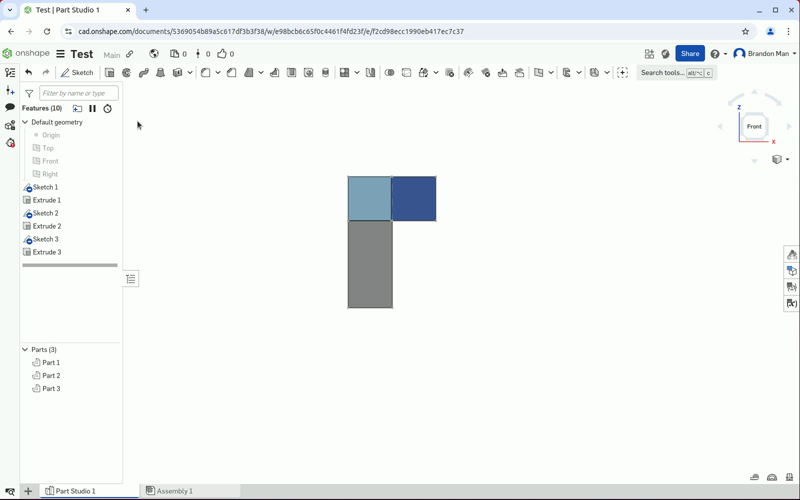
key(shift+h)
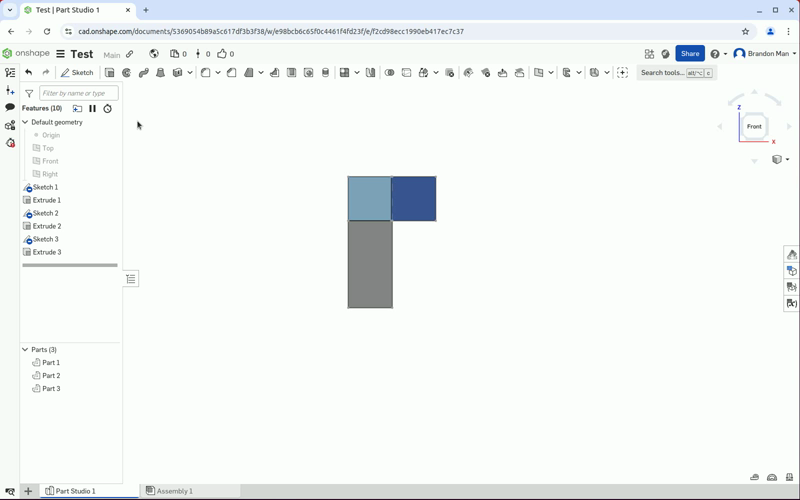
key(shift+7)
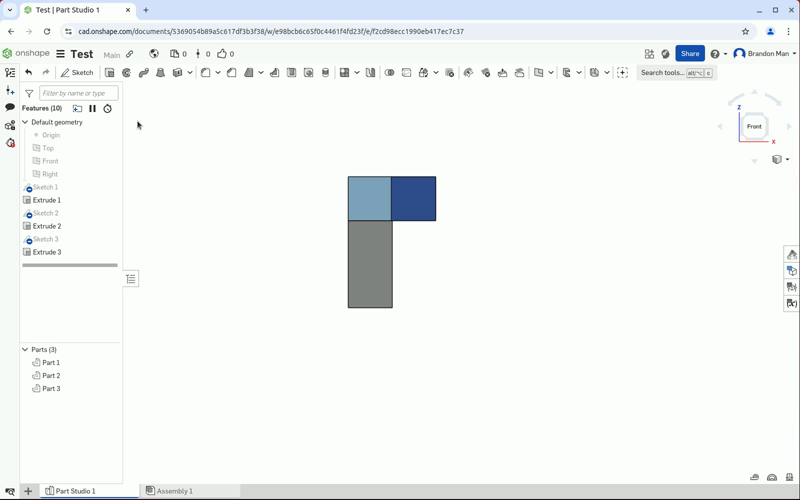
key(left, 2)
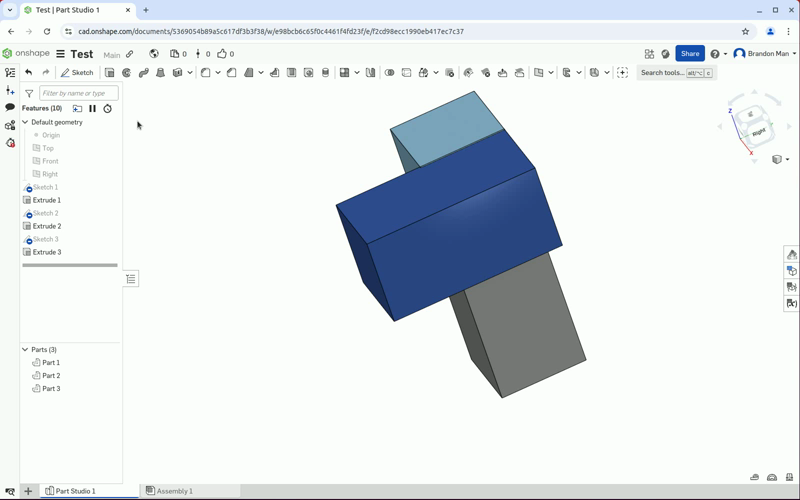
key(down, 2)
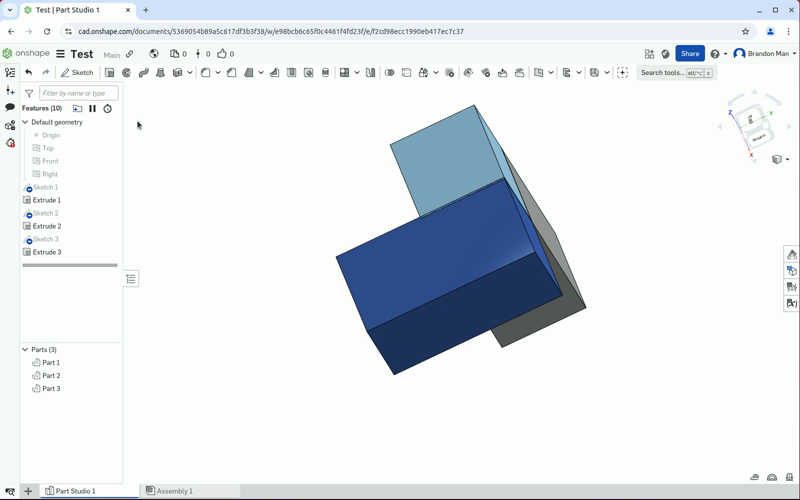
key(up, 2)
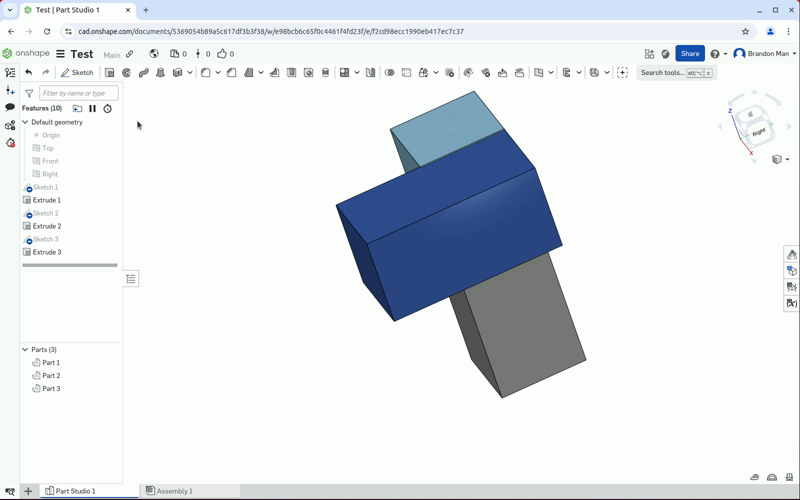
key(right, 2)
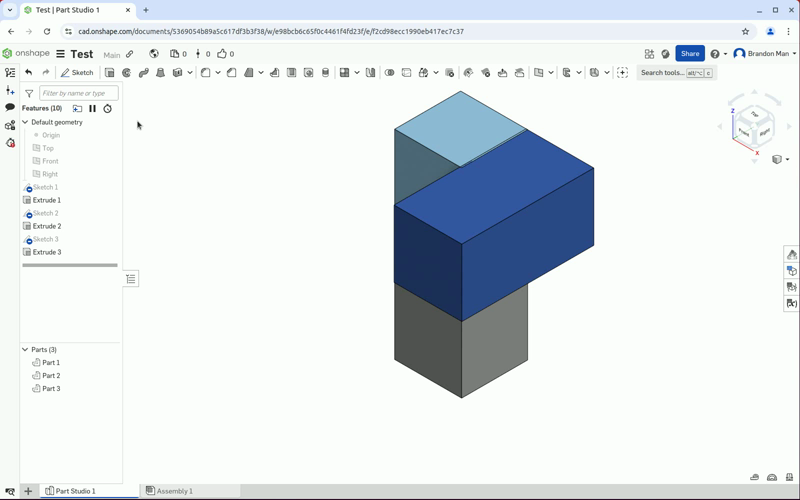
mouse_move(73, 189)
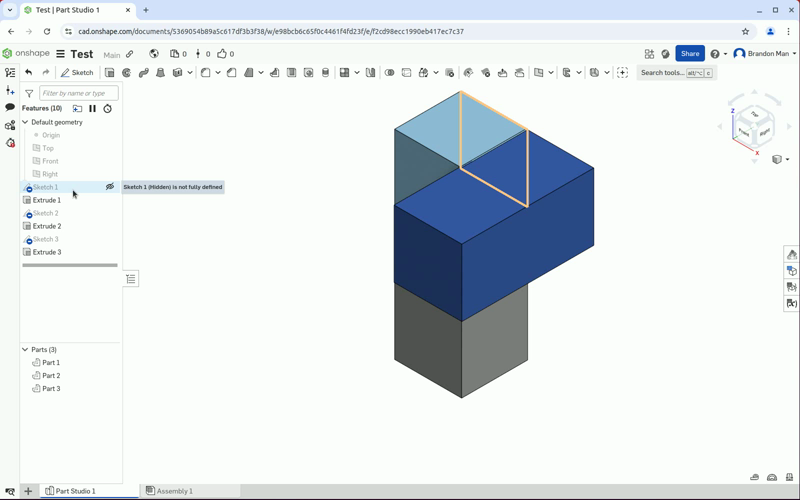
click(73, 189)